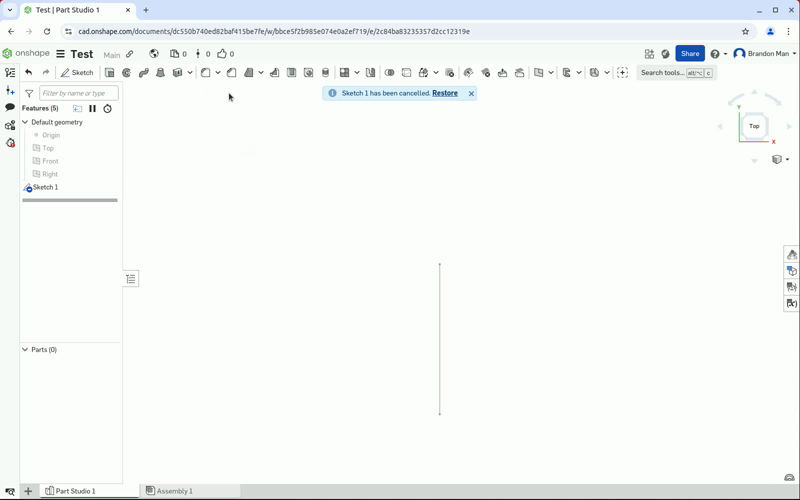
key(shift+h)
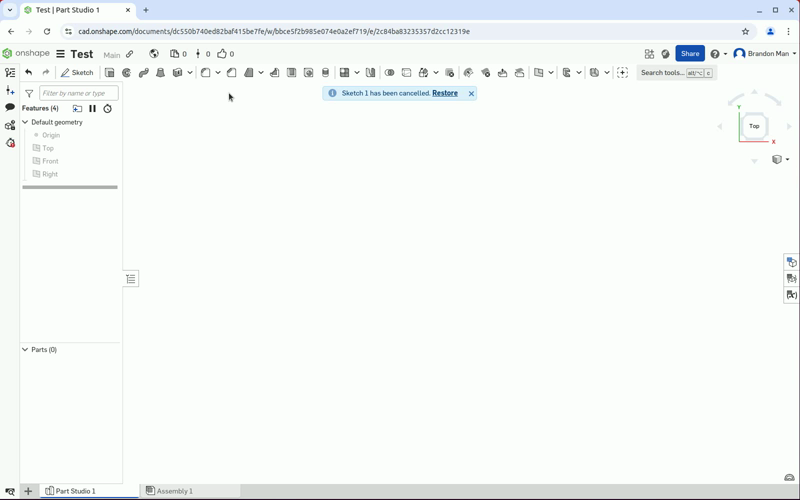
mouse_move(73, 352)
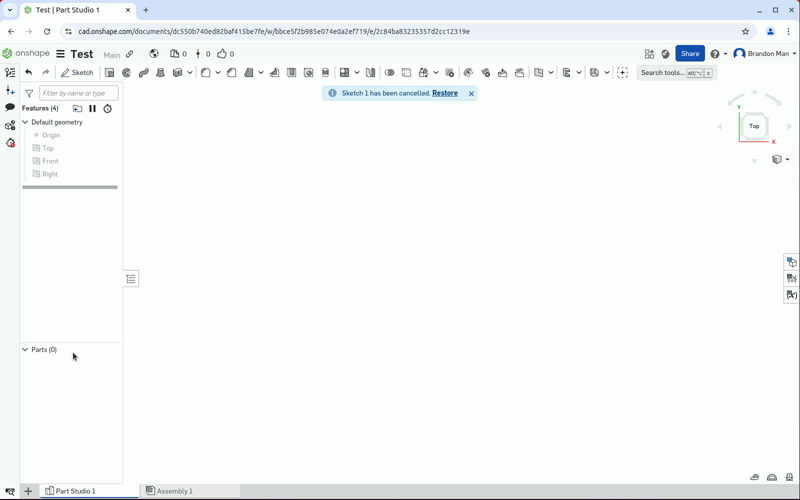
key(y)
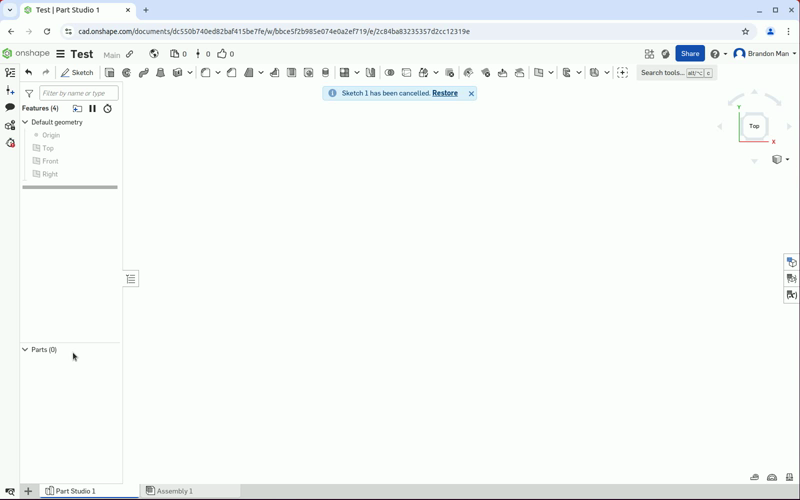
key(shift+p)
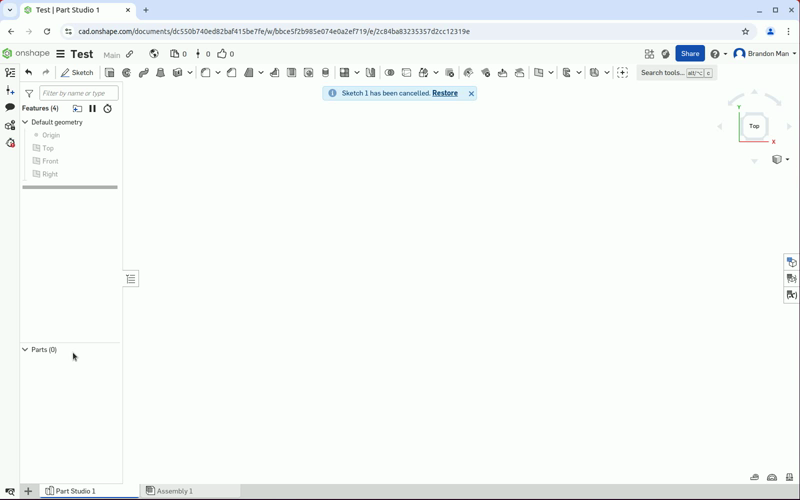
key(space)
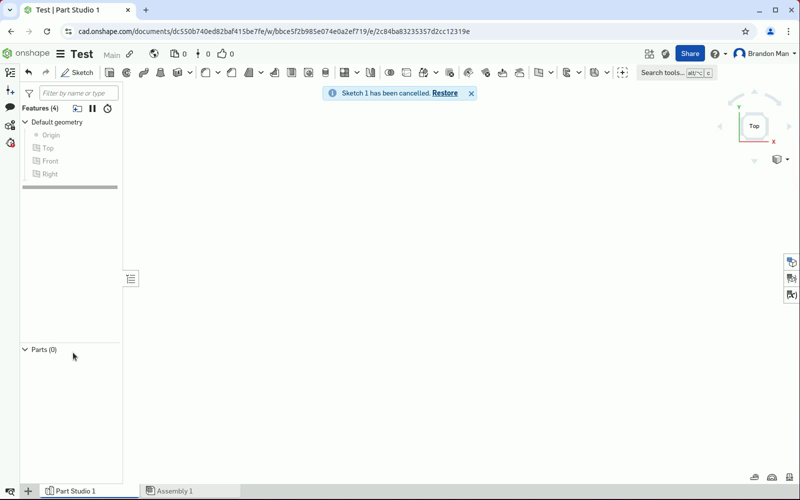
key_down(shift)
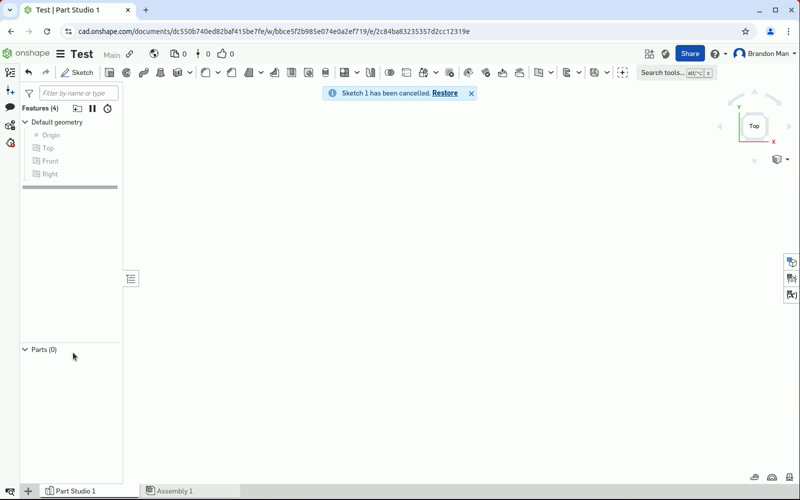
key(up)
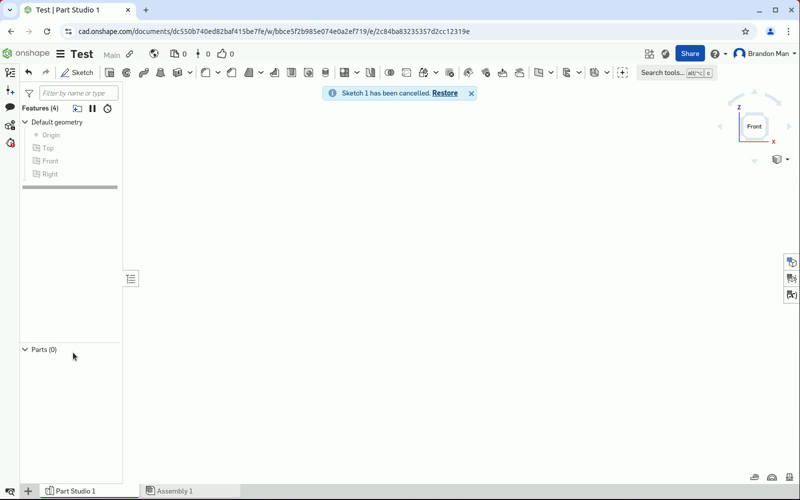
key_up(shift)
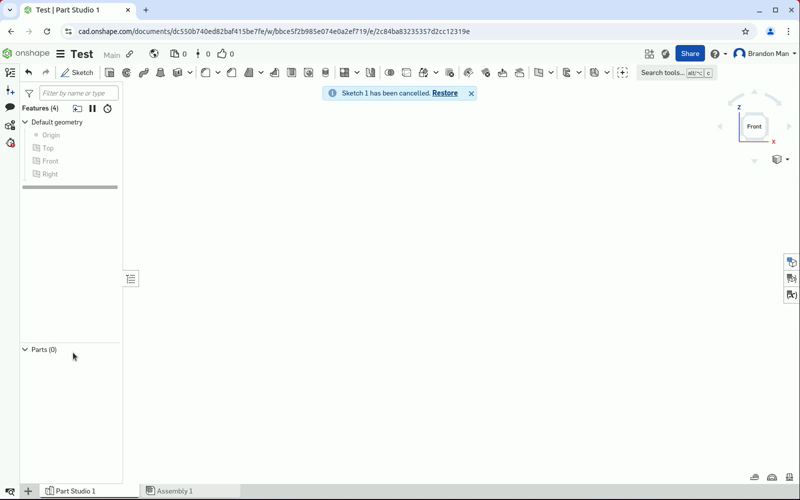
mouse_move(73, 352)
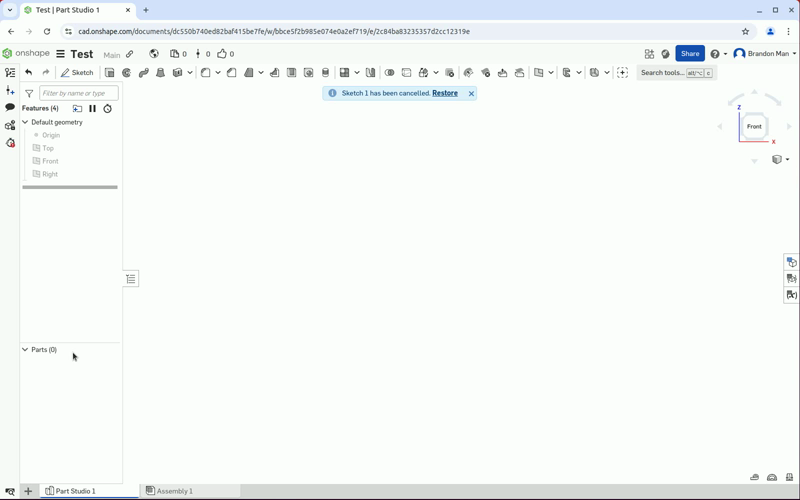
key(shift+y)
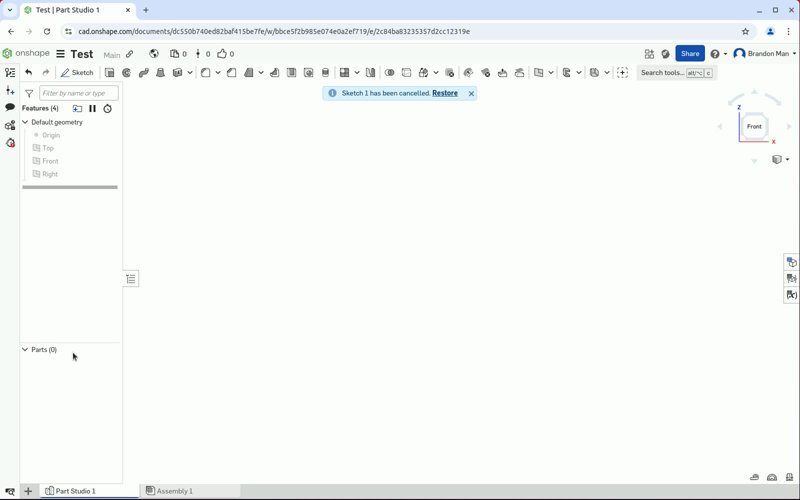
key(shift+s)
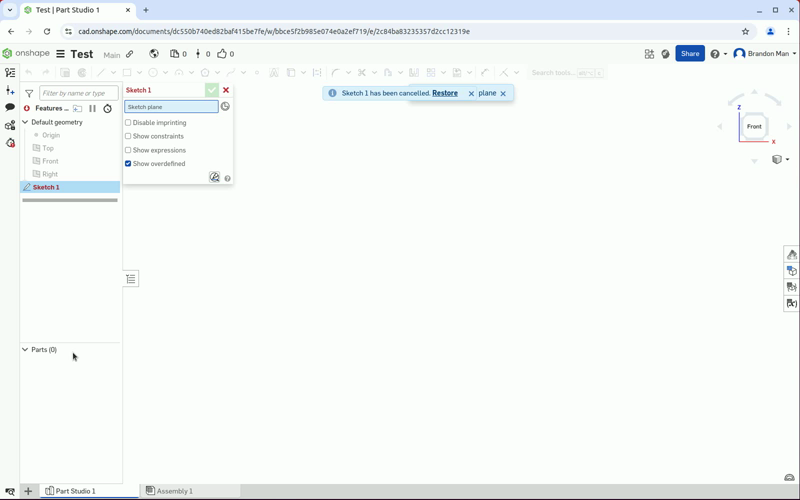
mouse_move(73, 163)
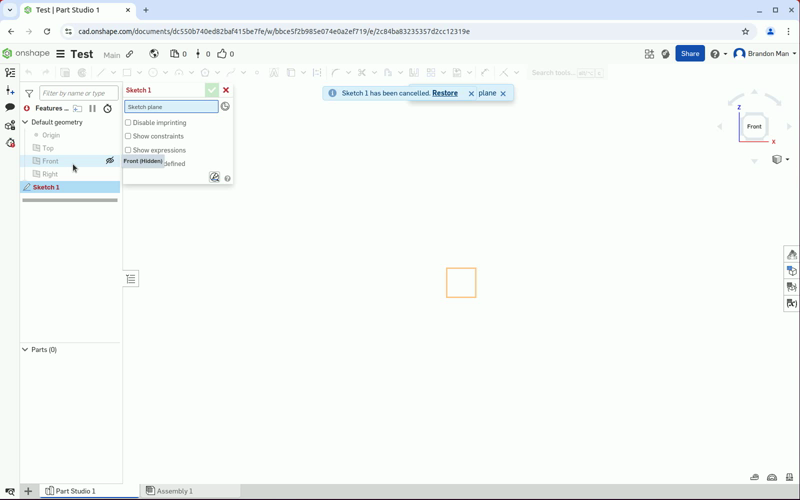
click(73, 163)
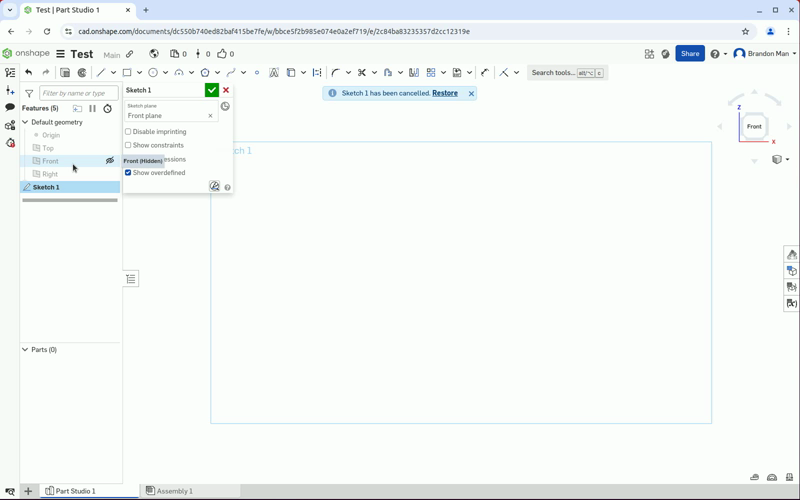
mouse_move(73, 352)
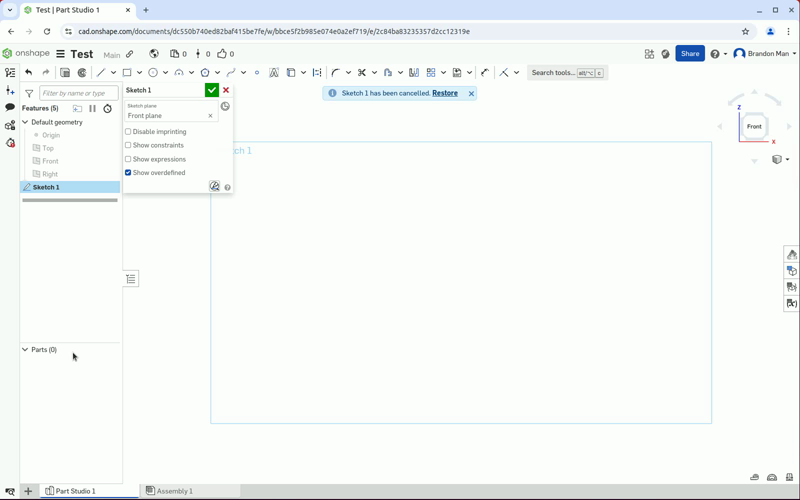
key(y)
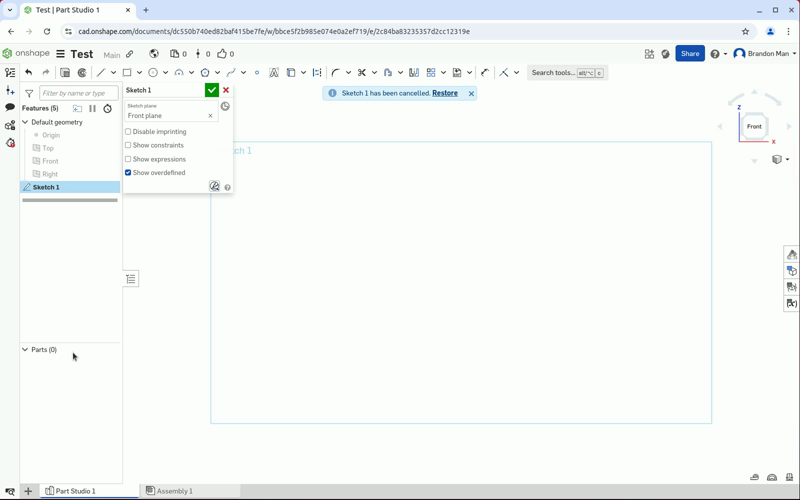
key(l)
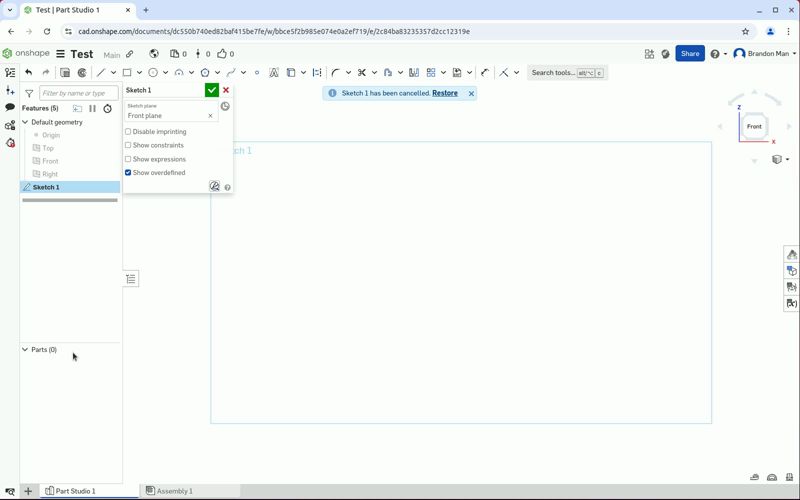
key_down(shift)
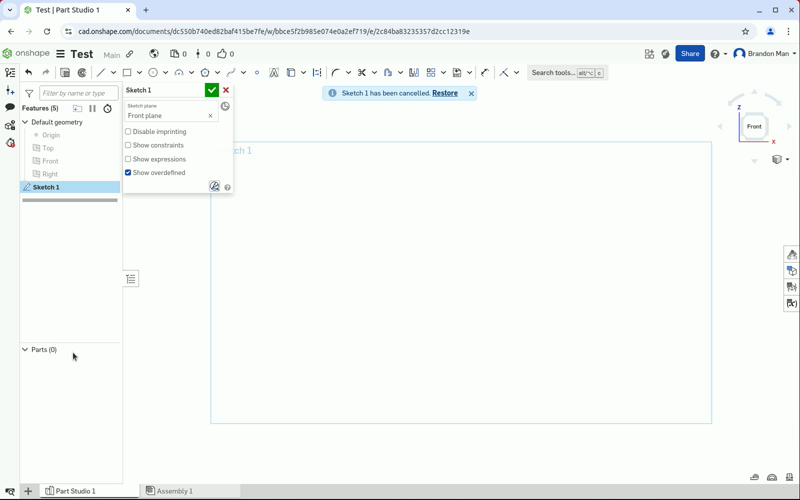
mouse_move(397, 343)
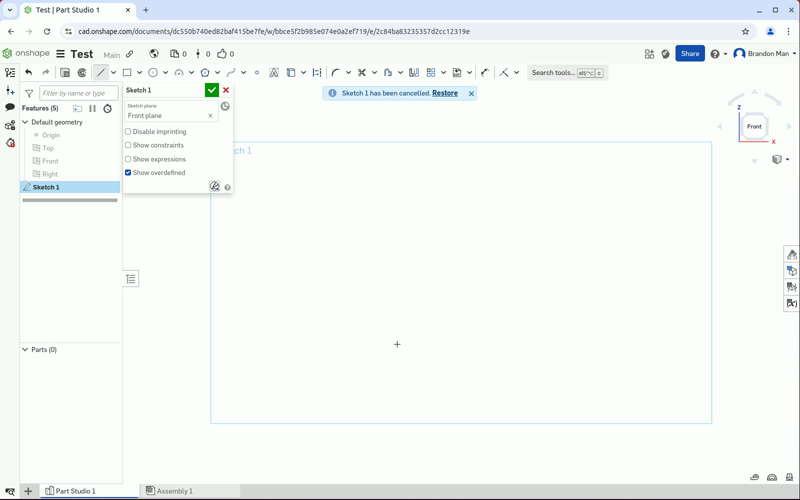
click(397, 343)
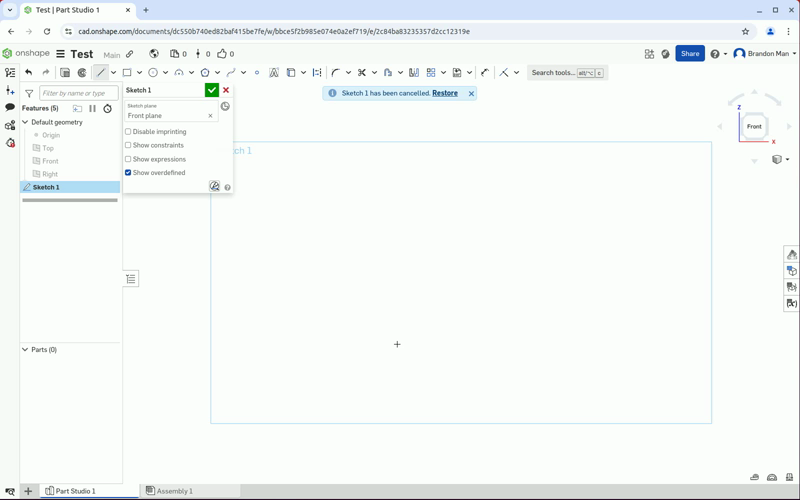
key_up(shift)
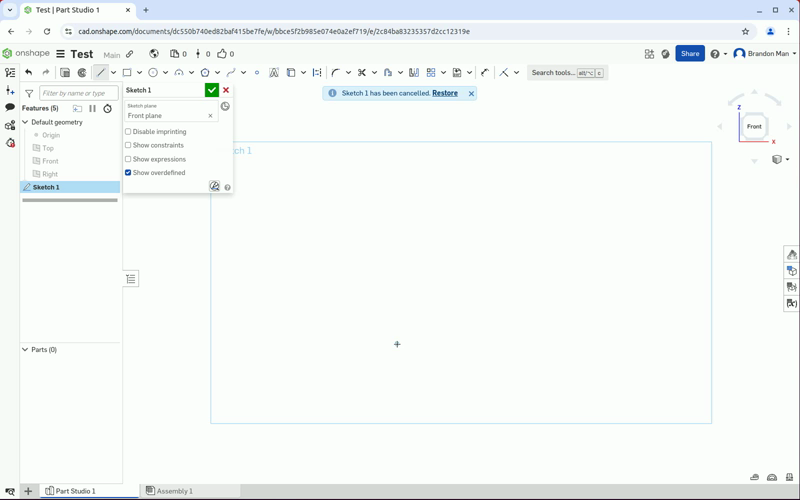
key_down(shift)
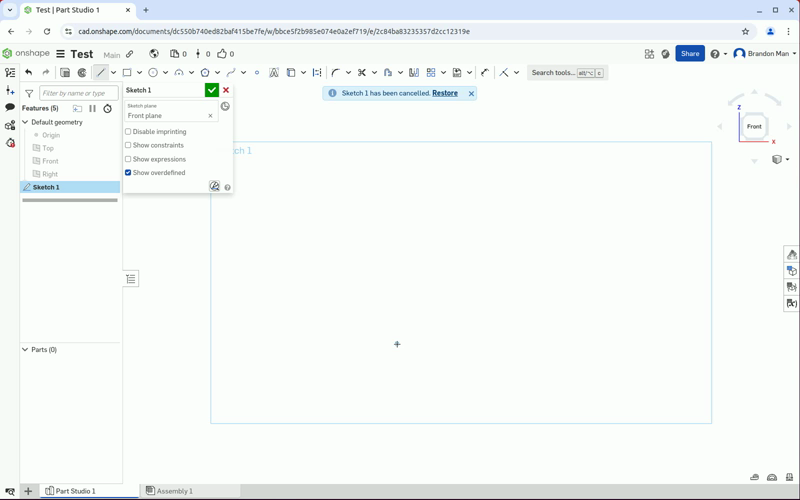
mouse_move(570, 343)
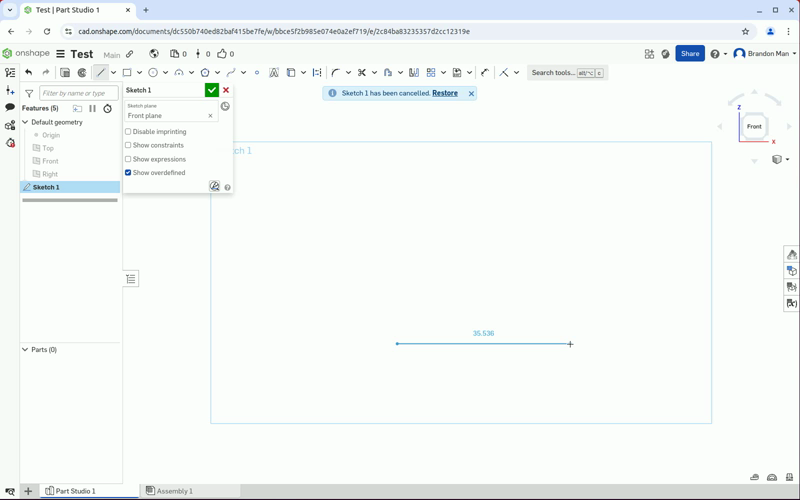
click(570, 343)
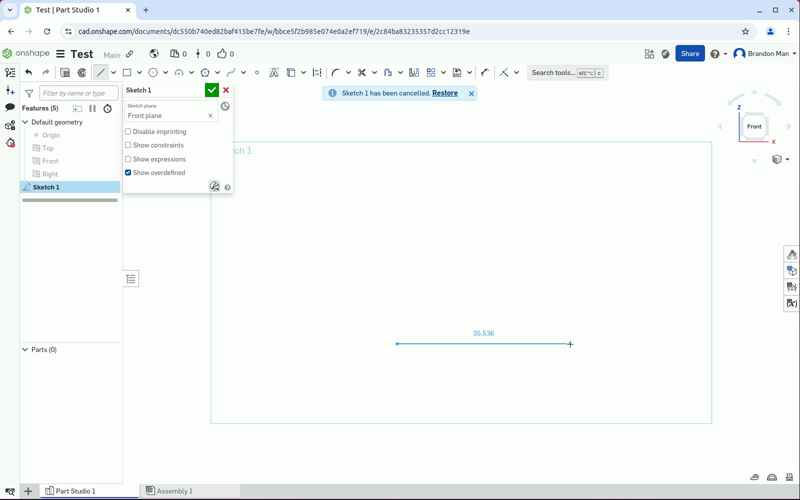
key_up(shift)
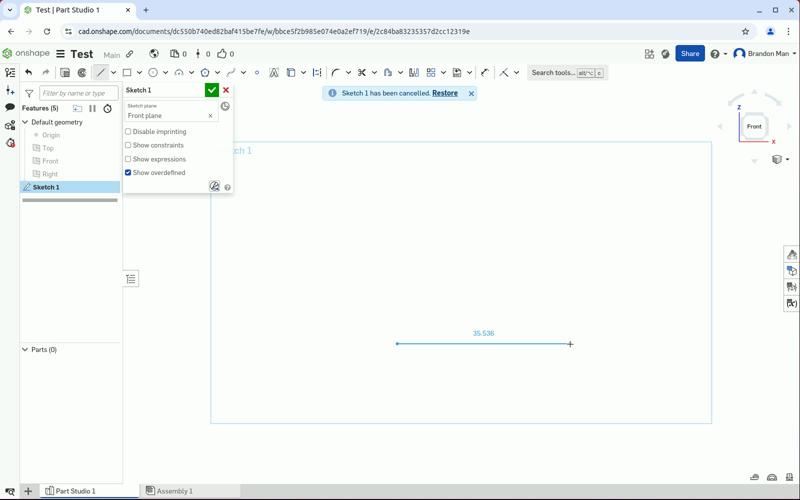
key_down(shift)
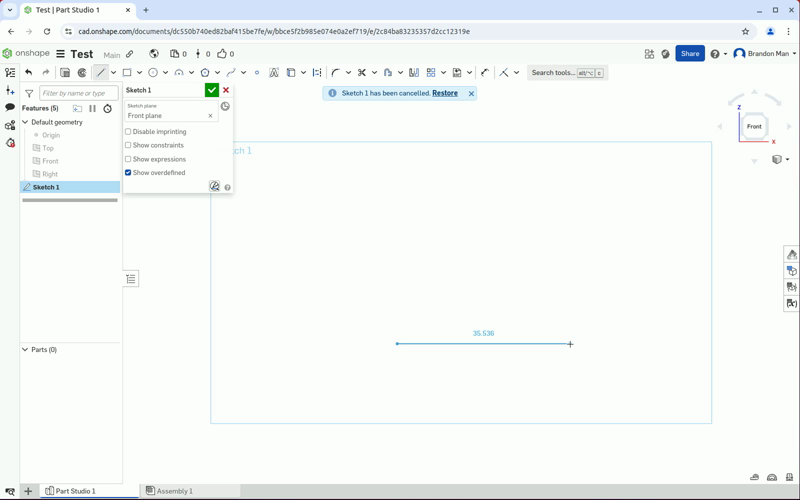
mouse_move(570, 220)
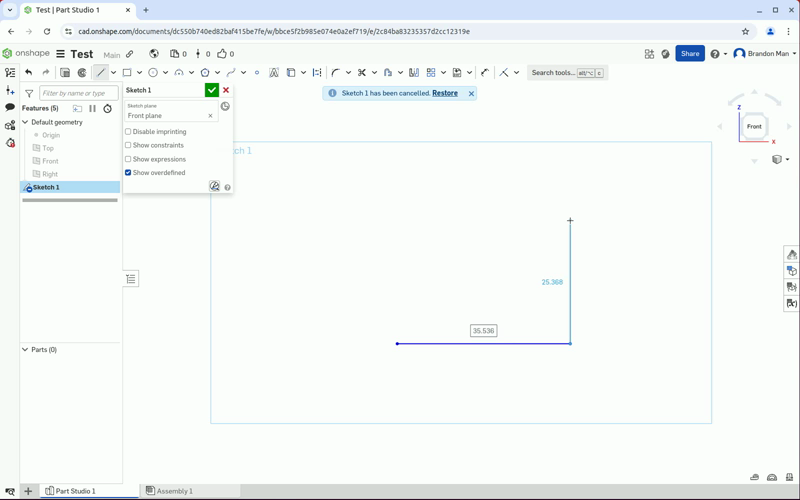
click(570, 220)
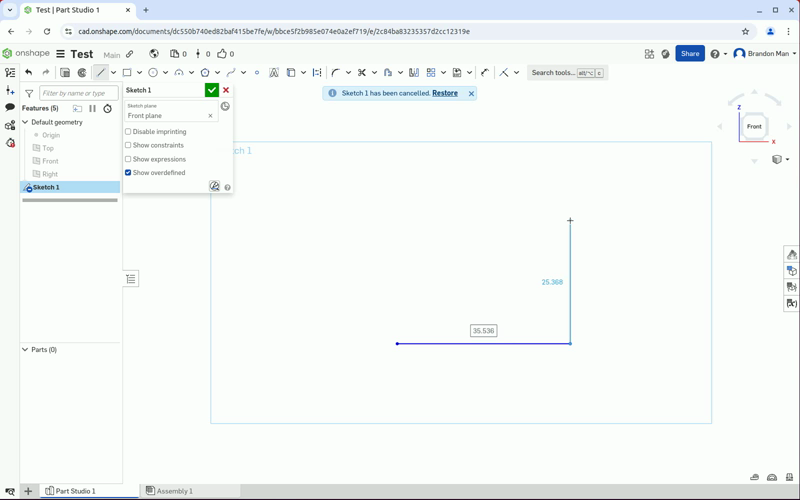
key_up(shift)
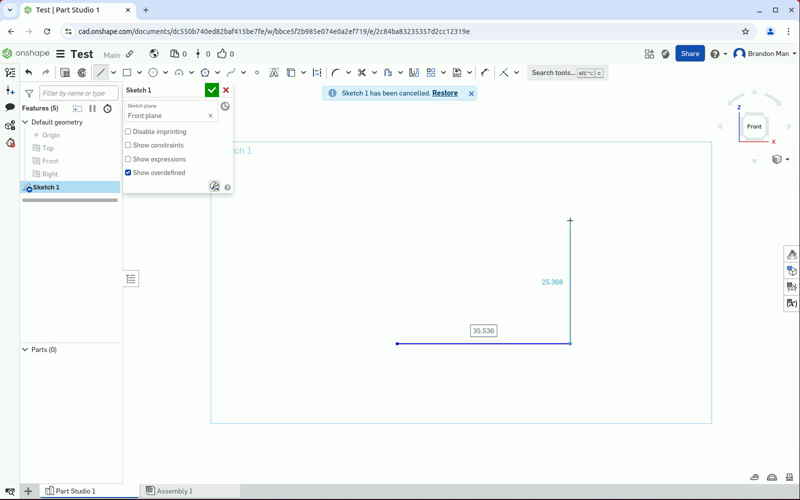
key_down(shift)
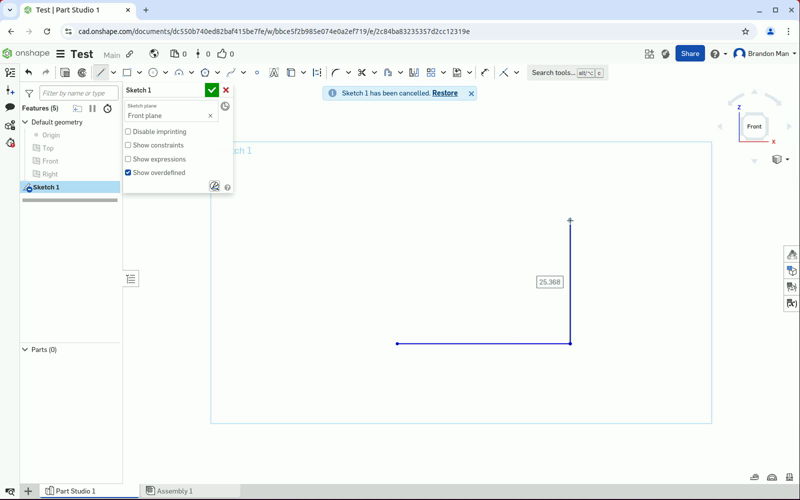
mouse_move(397, 220)
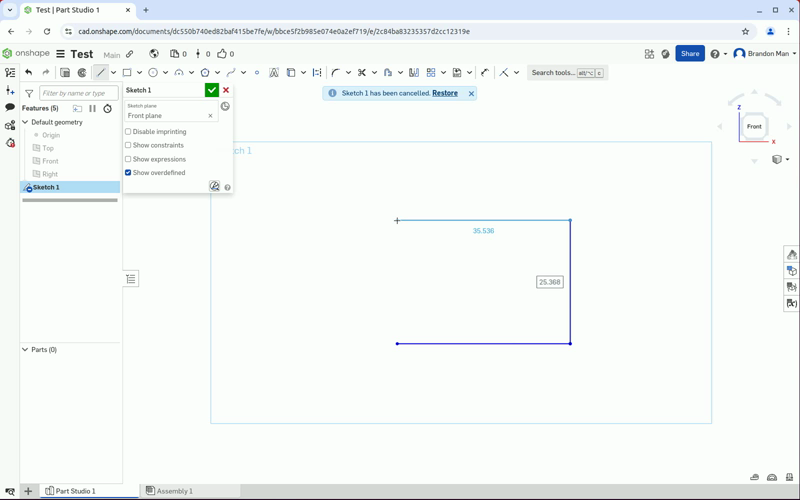
click(397, 220)
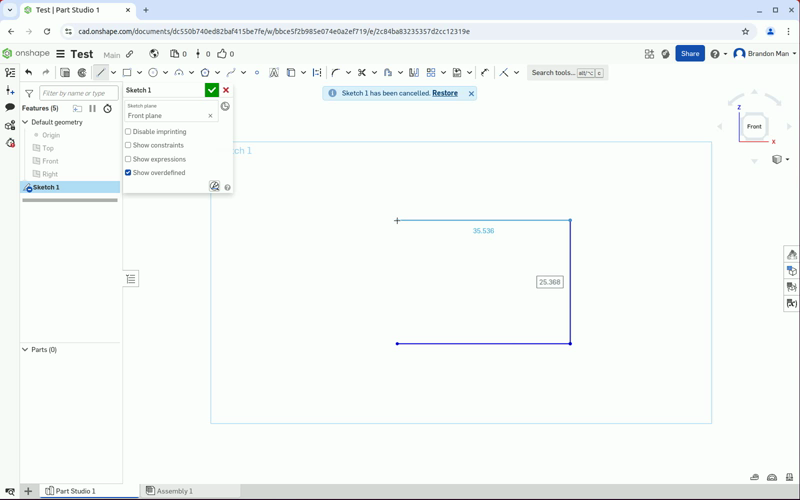
key_up(shift)
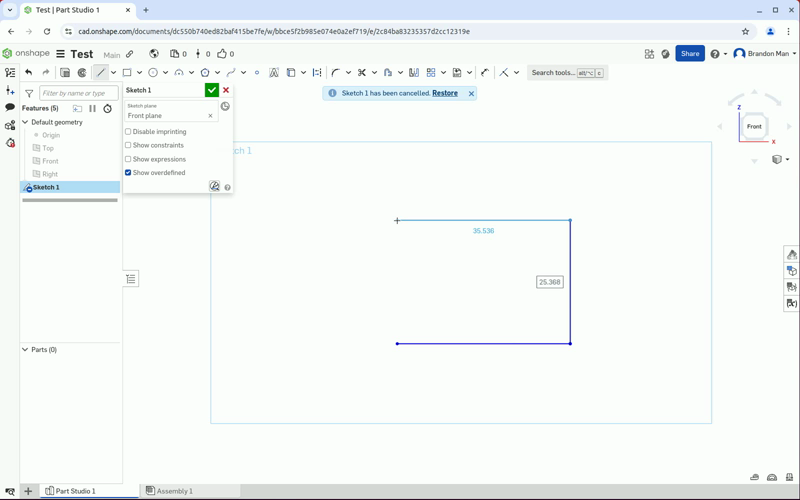
key_down(shift)
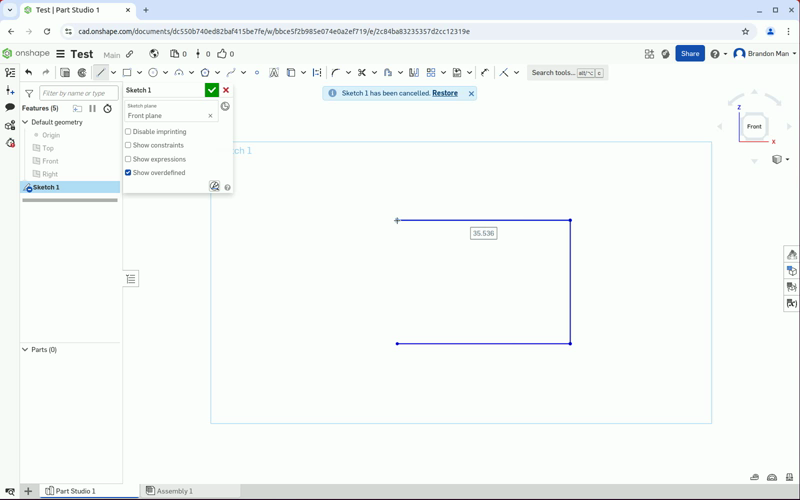
mouse_move(397, 343)
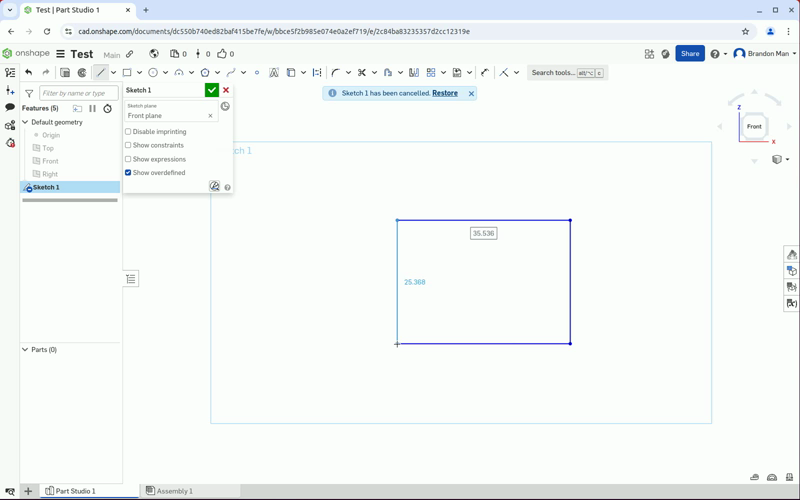
key_up(shift)
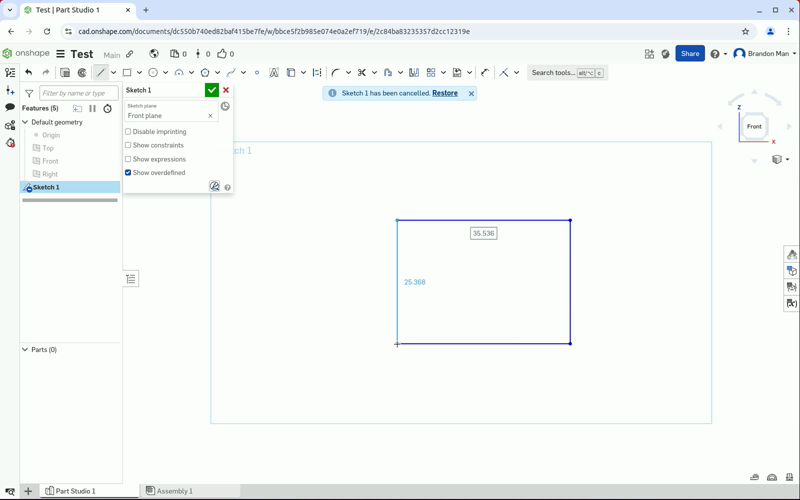
click(397, 343)
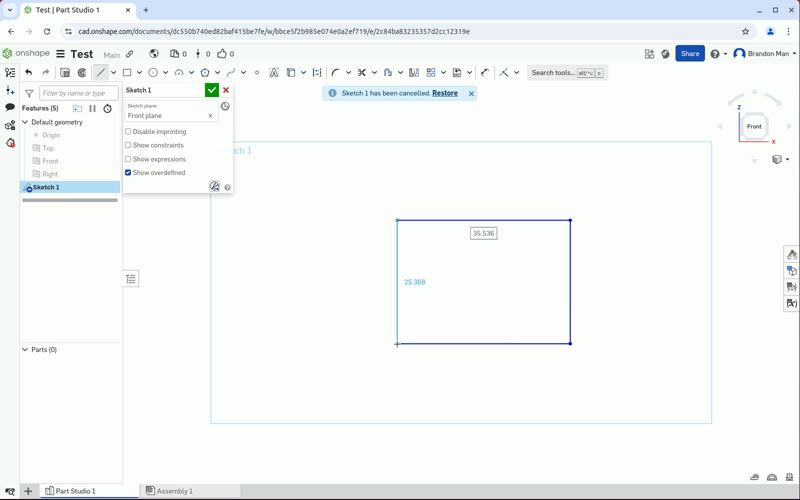
key(esc)
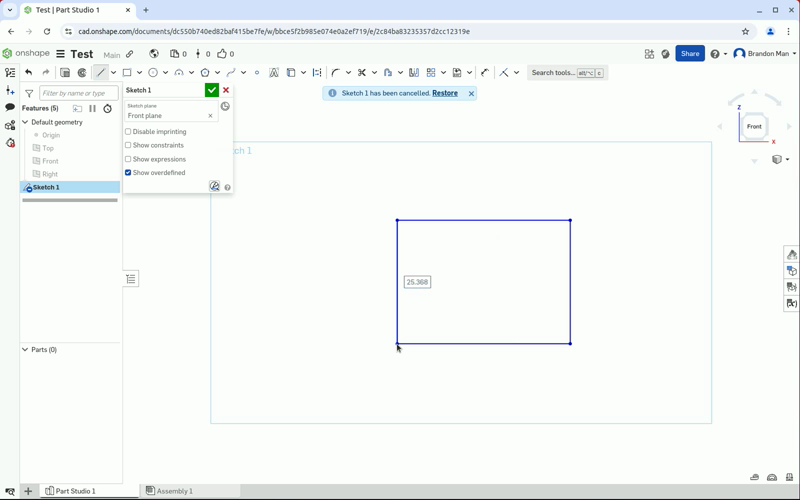
mouse_move(540, 242)
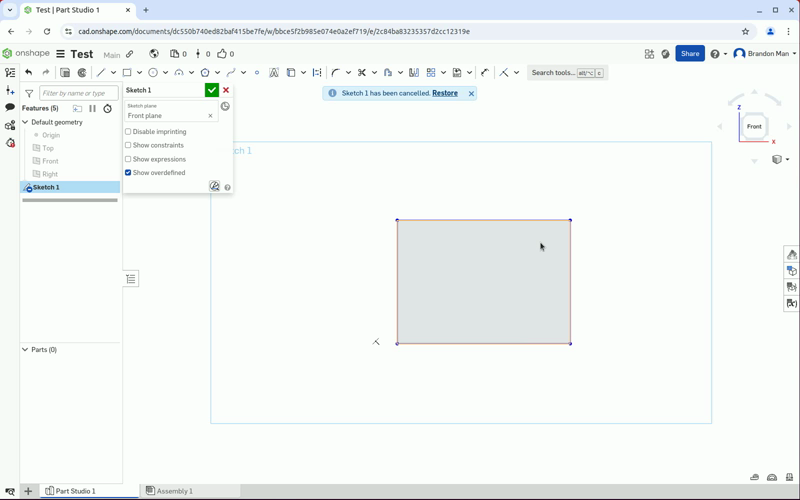
click(540, 242)
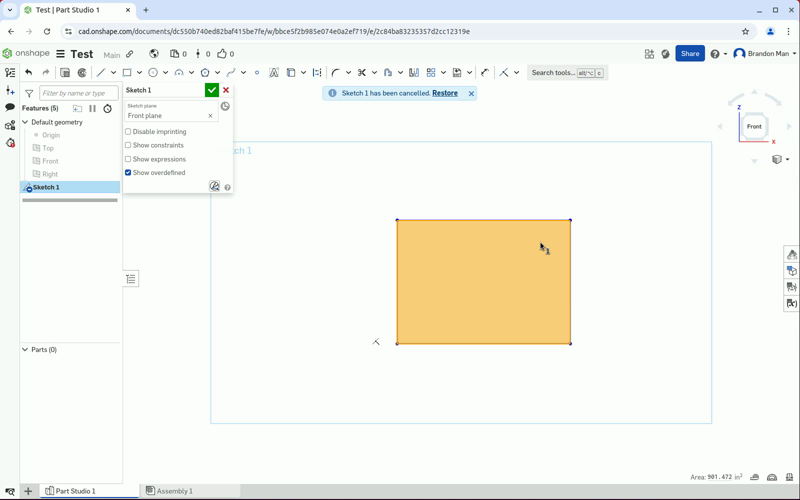
mouse_move(73, 352)
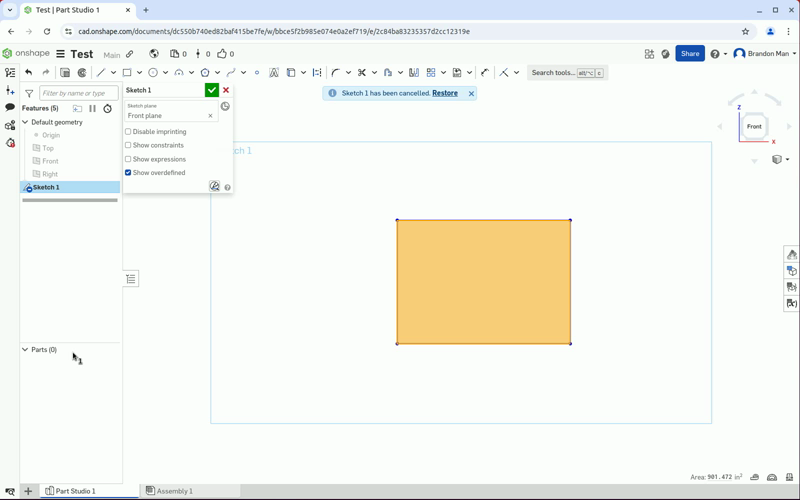
key(shift+y)
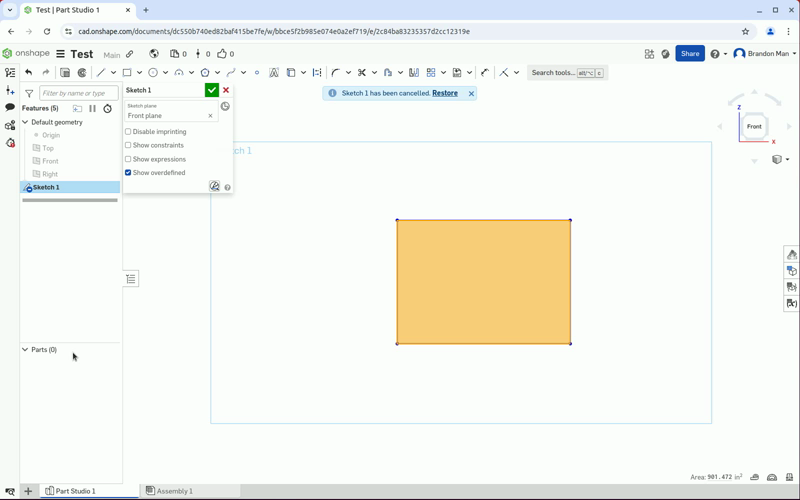
key(shift+e)
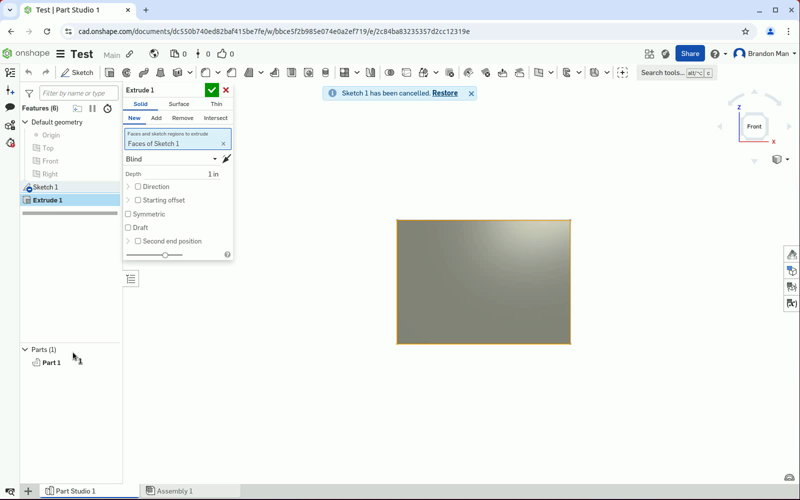
mouse_move(143, 106)
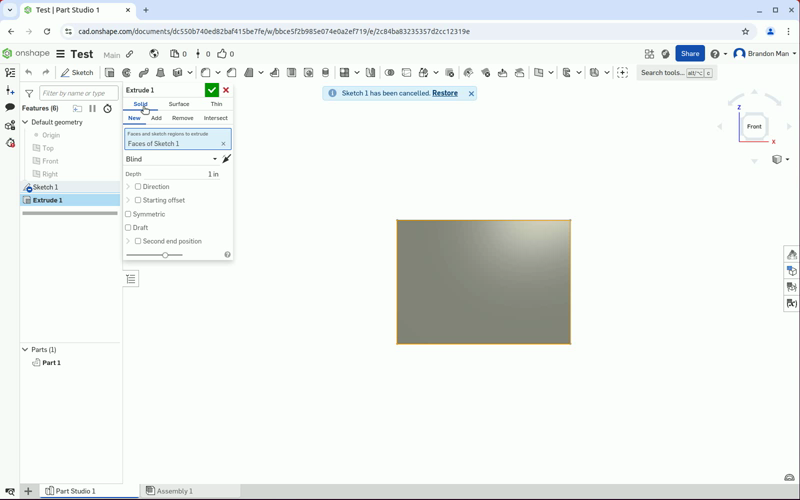
click(143, 106)
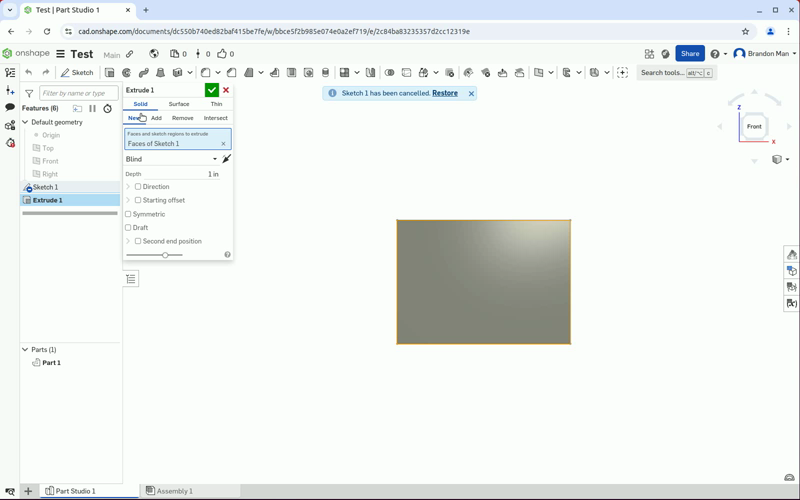
mouse_move(137, 120)
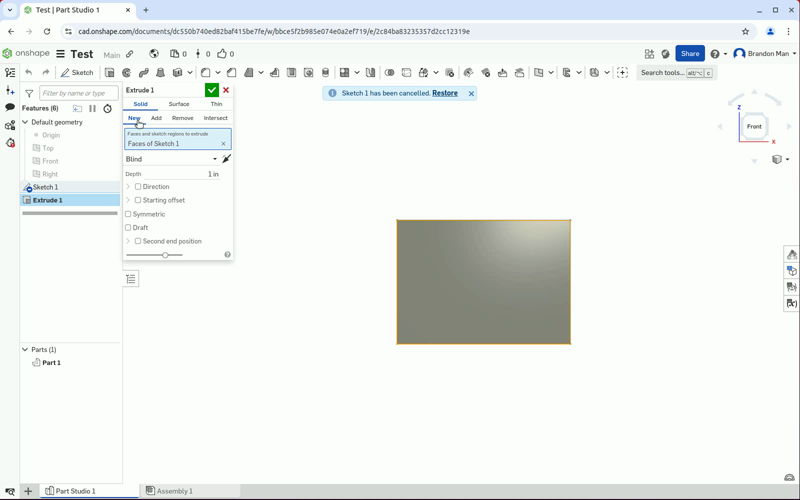
click(137, 120)
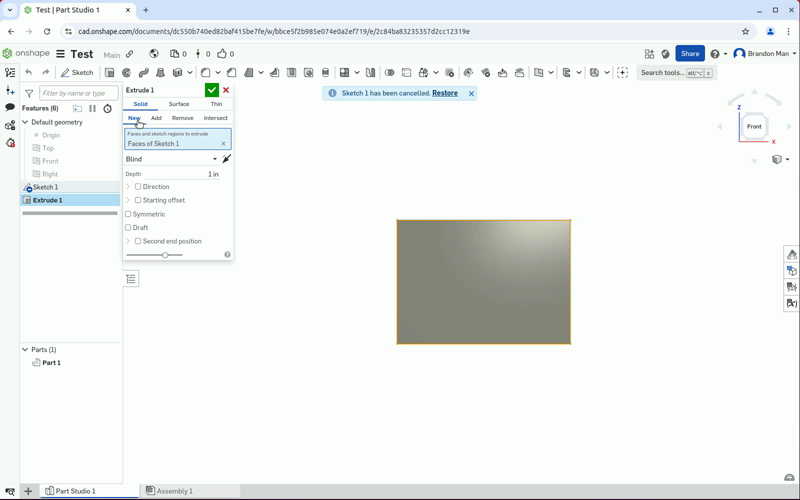
key(tab, 4)
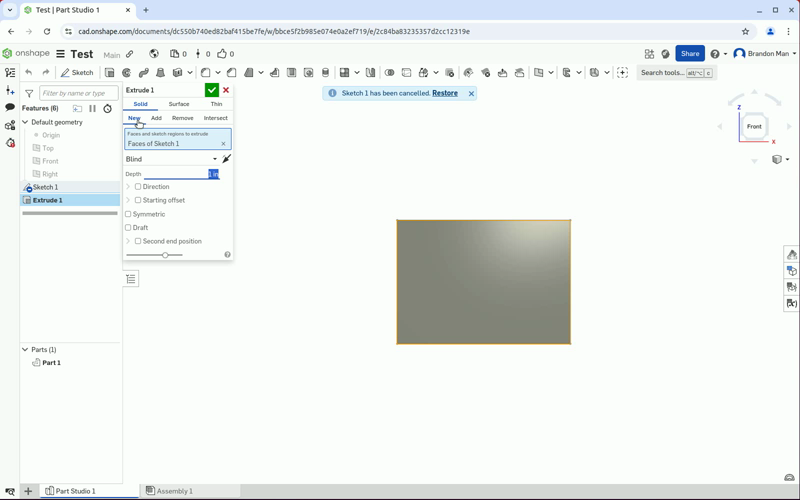
text(12.036)
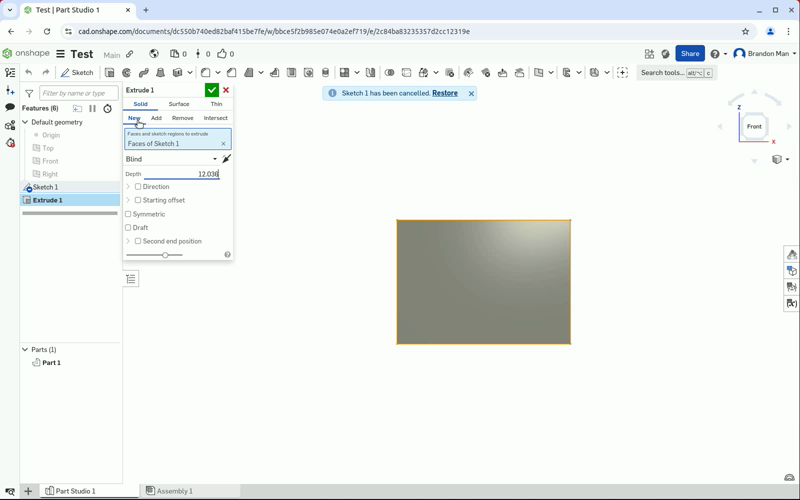
key(enter)
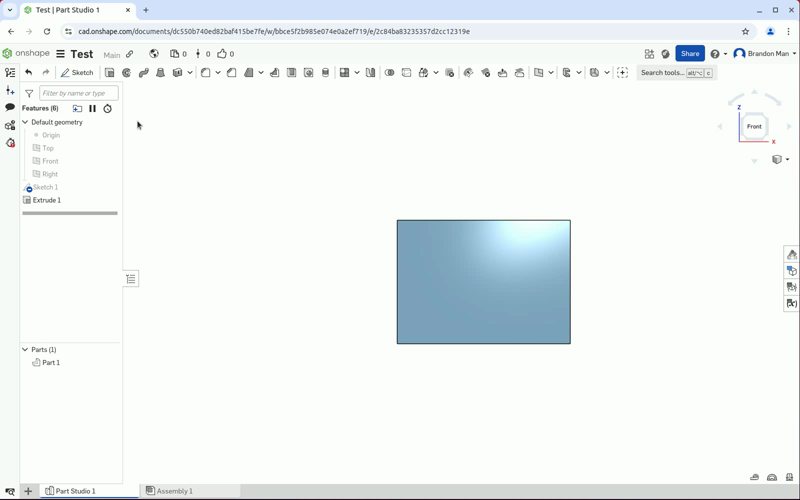
key(shift+h)
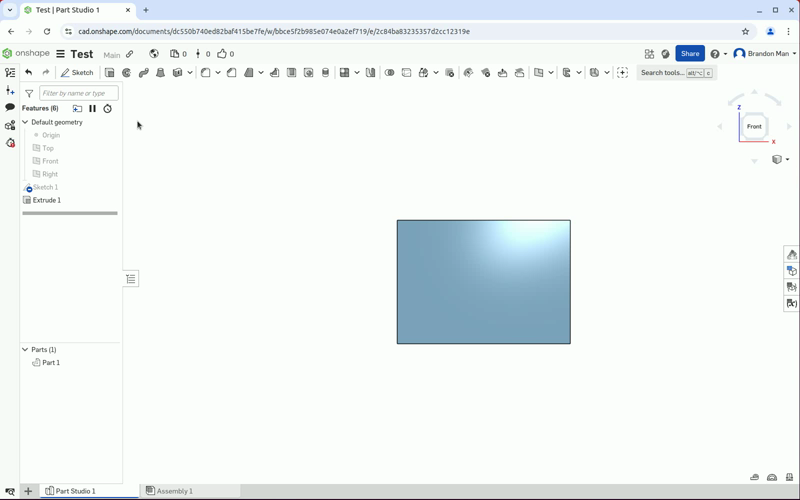
key(shift+h)
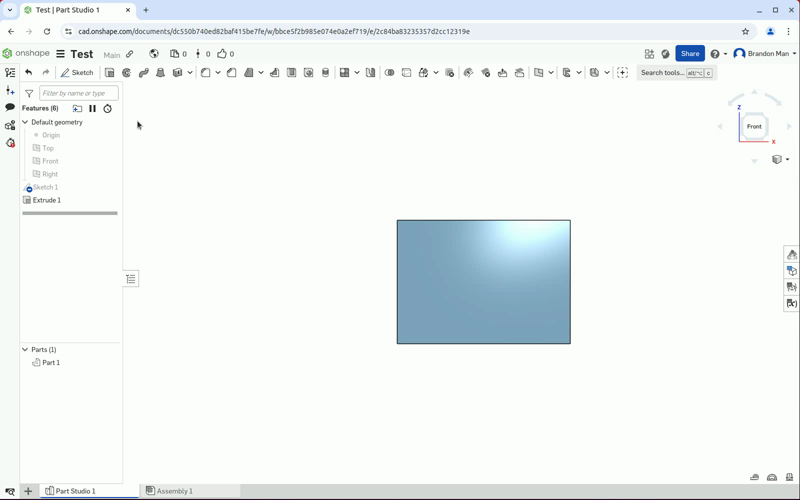
mouse_move(73, 189)
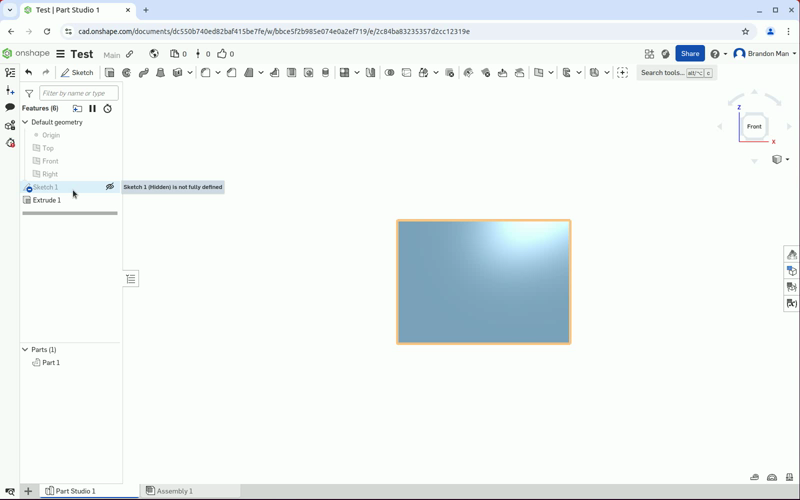
click(73, 189)
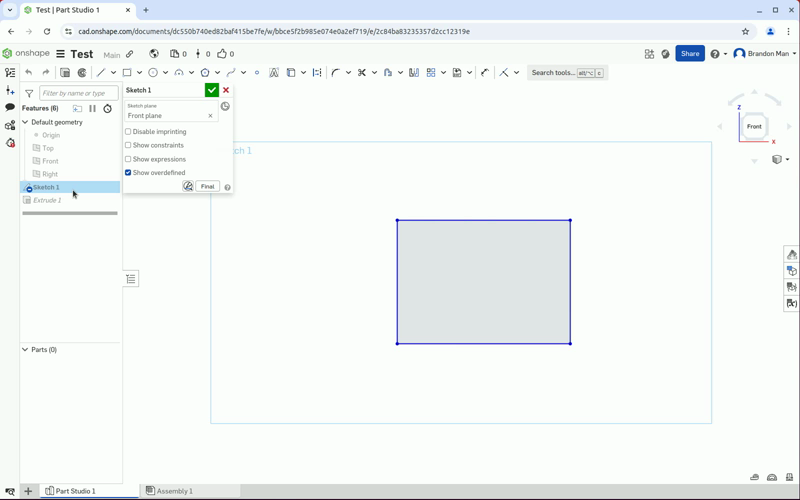
mouse_move(229, 92)
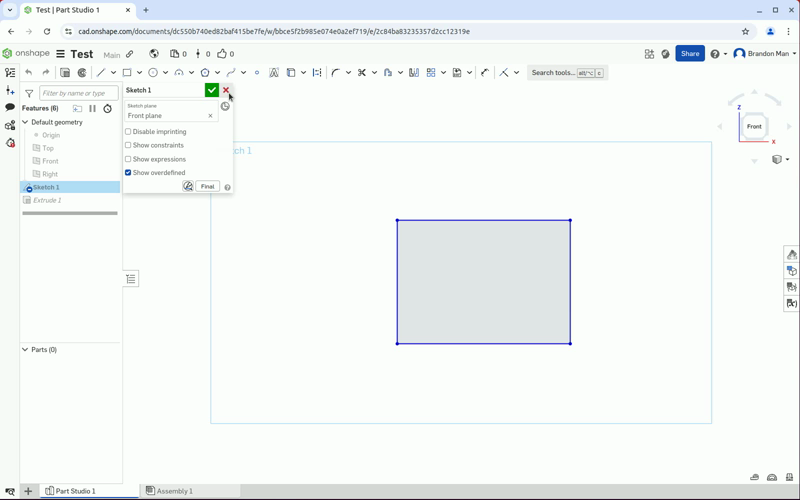
click(229, 92)
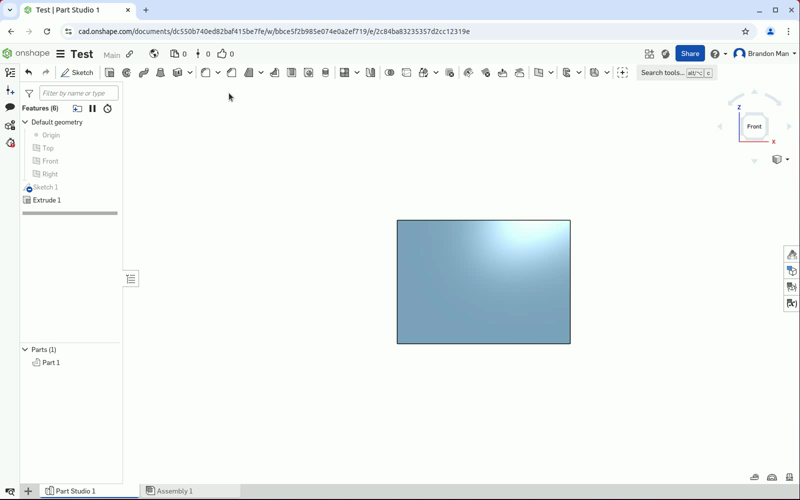
mouse_move(73, 352)
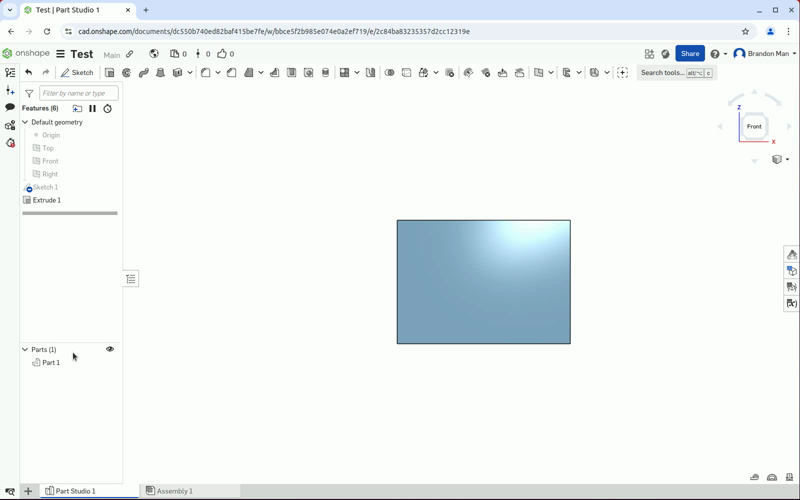
key(y)
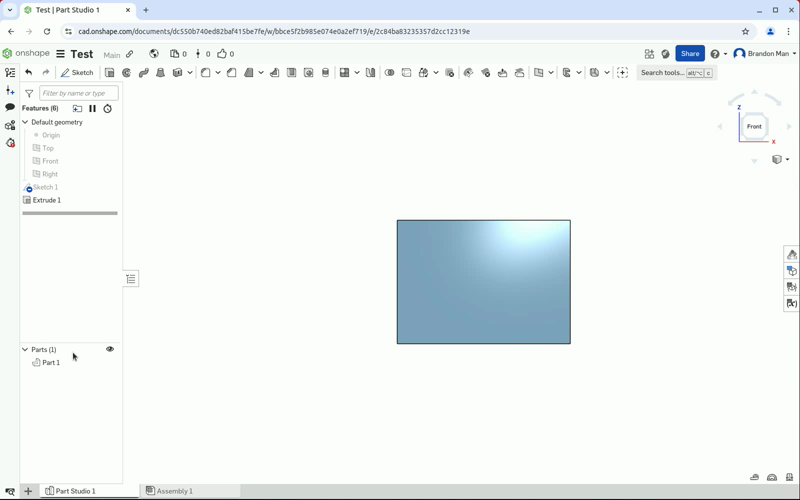
key(shift+p)
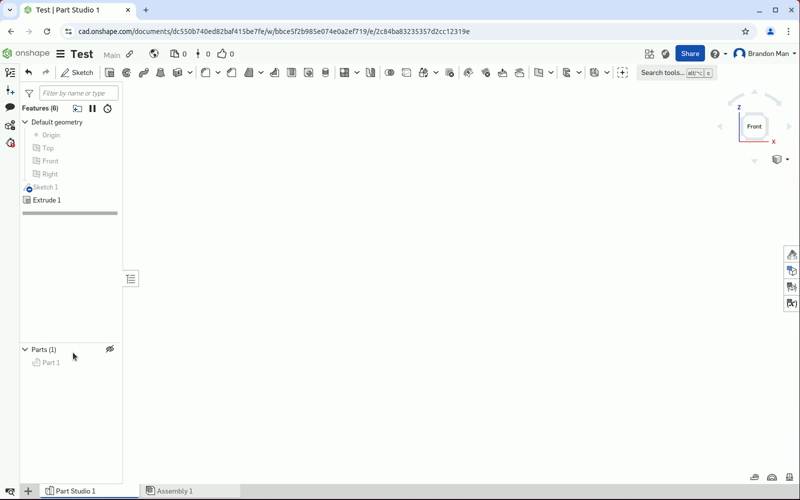
key(space)
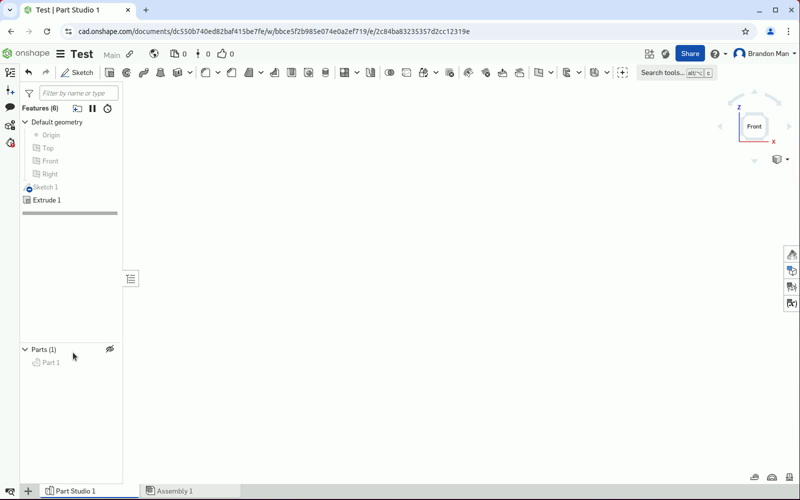
key_down(shift)
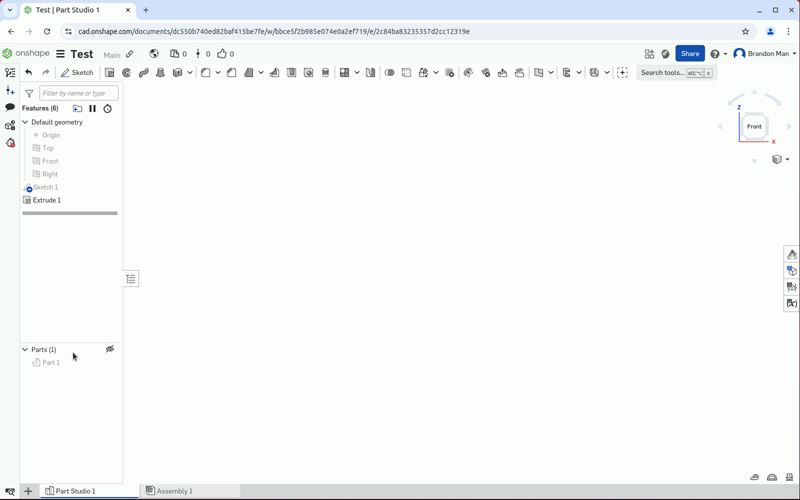
key(down)
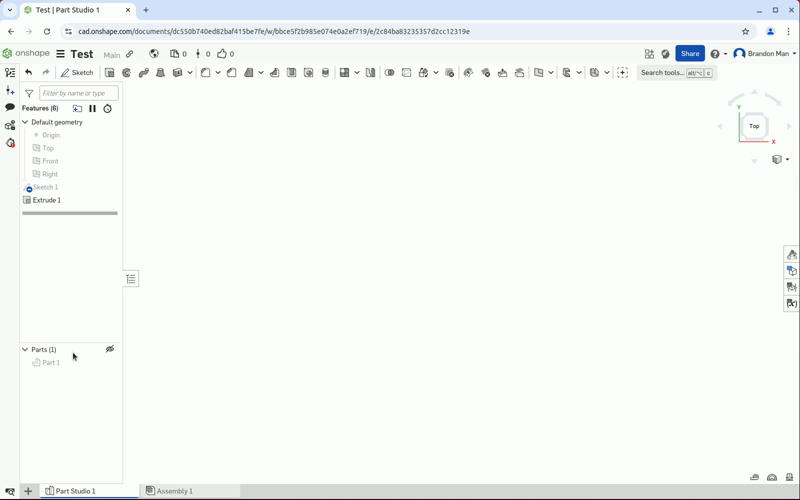
key_up(shift)
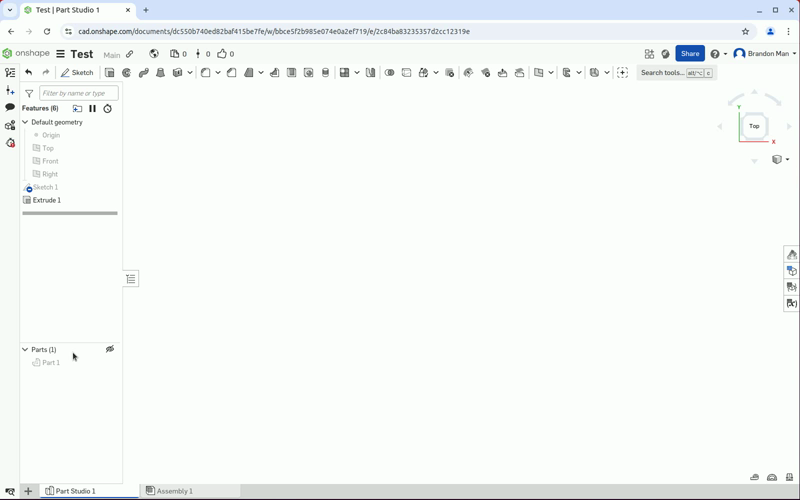
mouse_move(73, 352)
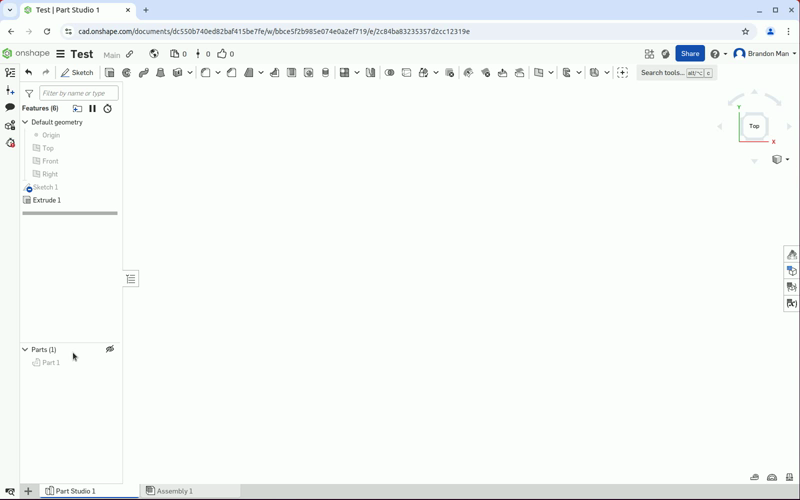
key(shift+y)
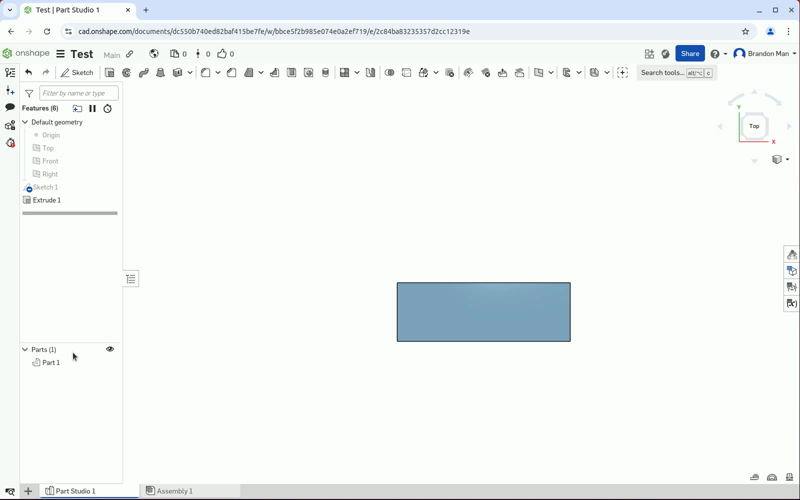
mouse_move(541, 75)
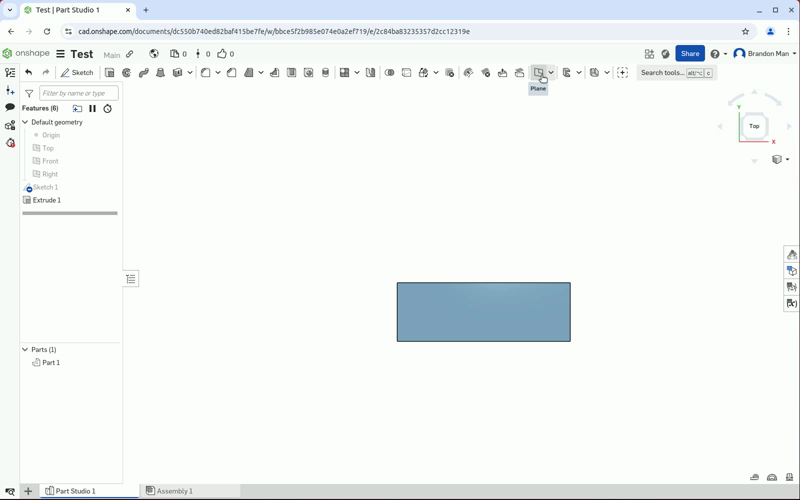
click(541, 75)
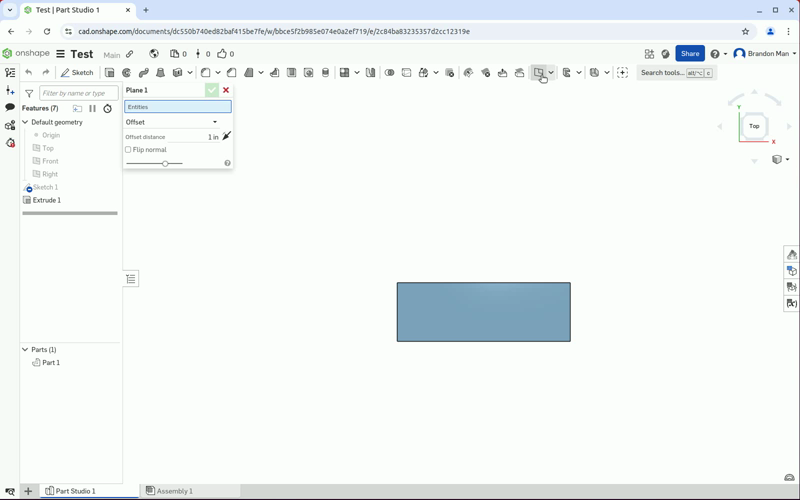
mouse_move(73, 150)
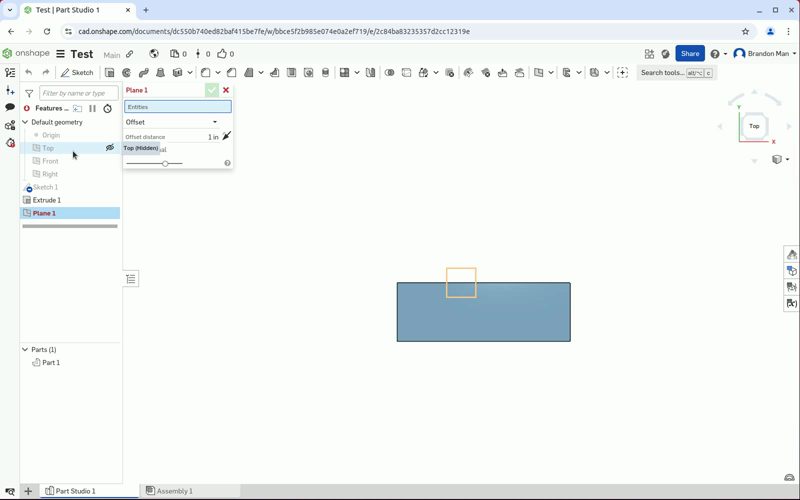
click(73, 150)
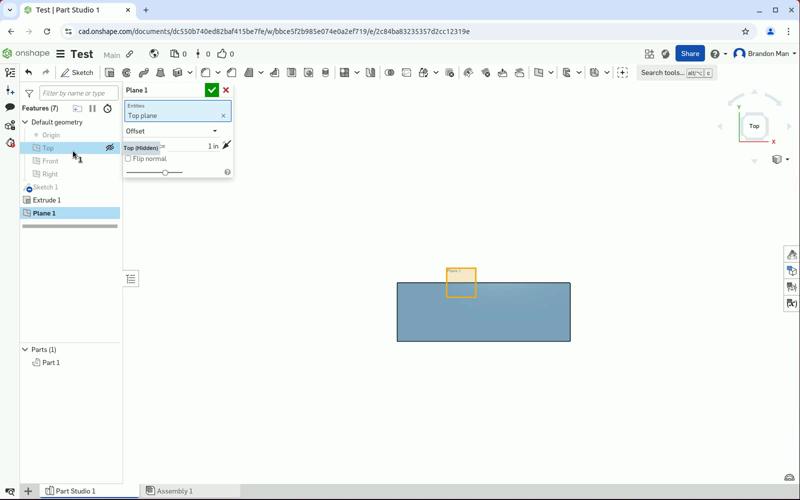
key(tab, 2)
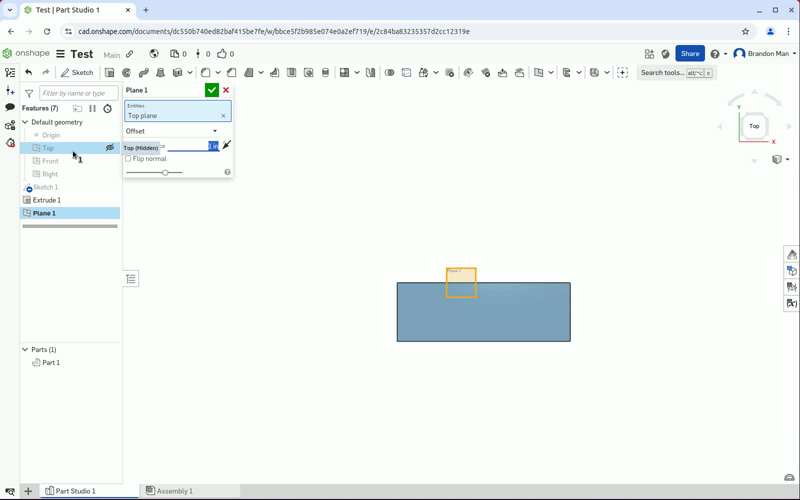
text(13.002)
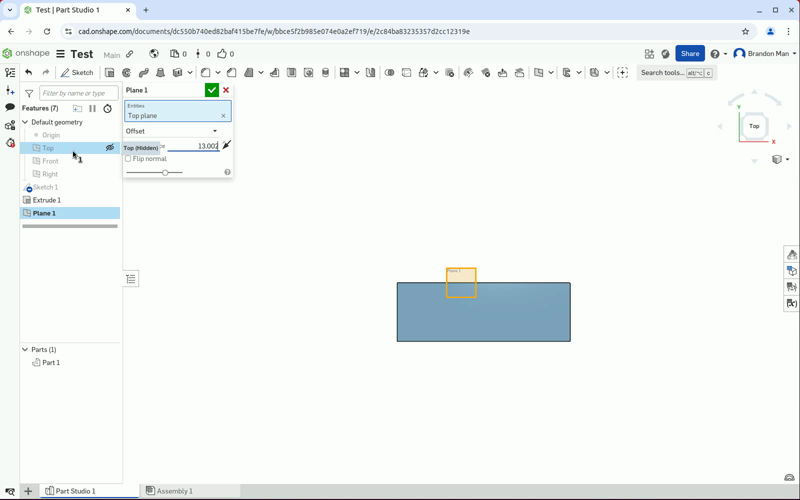
key(enter, 2)
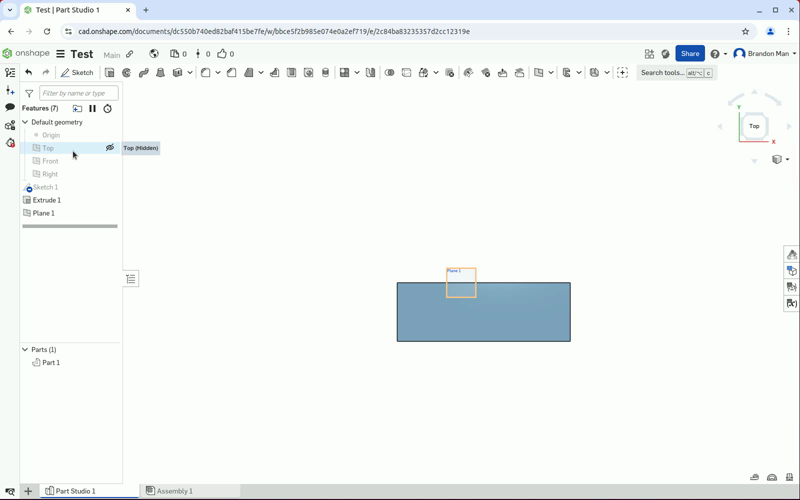
key(shift+s)
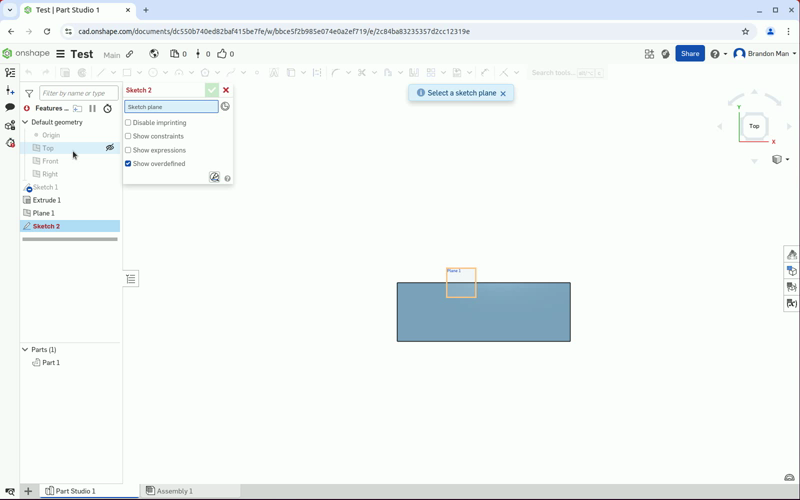
mouse_move(73, 215)
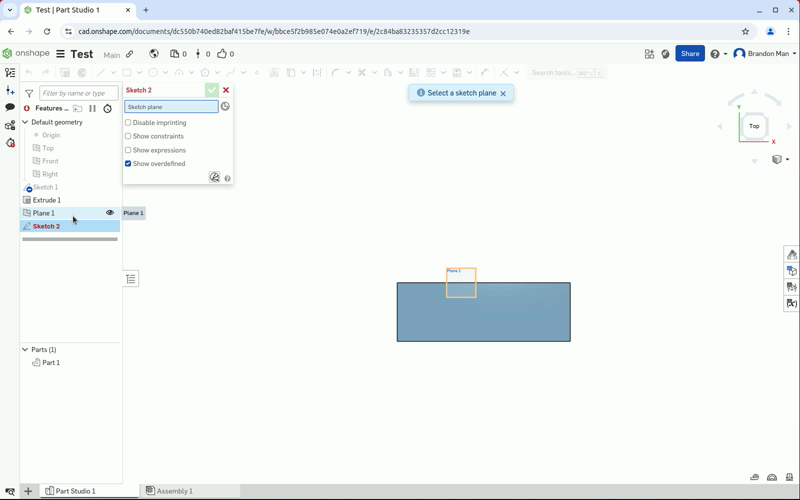
click(73, 215)
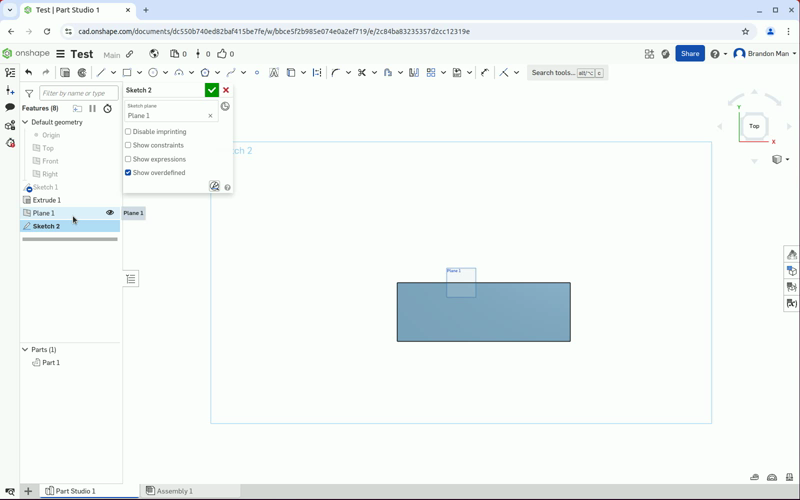
mouse_move(73, 352)
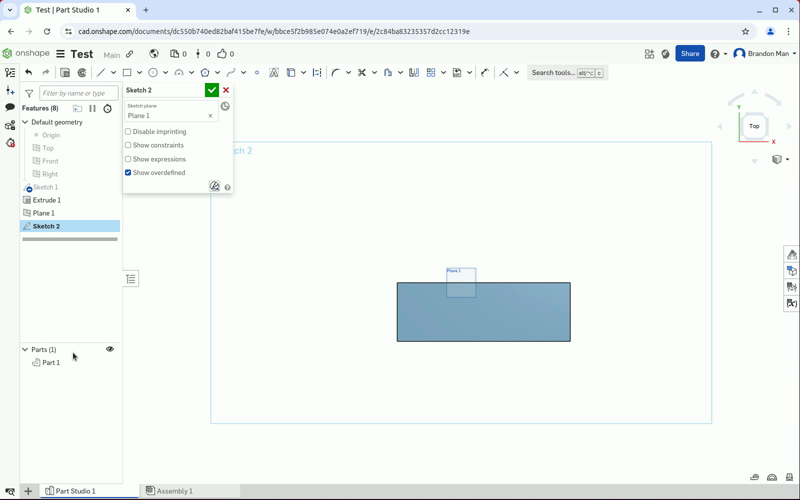
key(y)
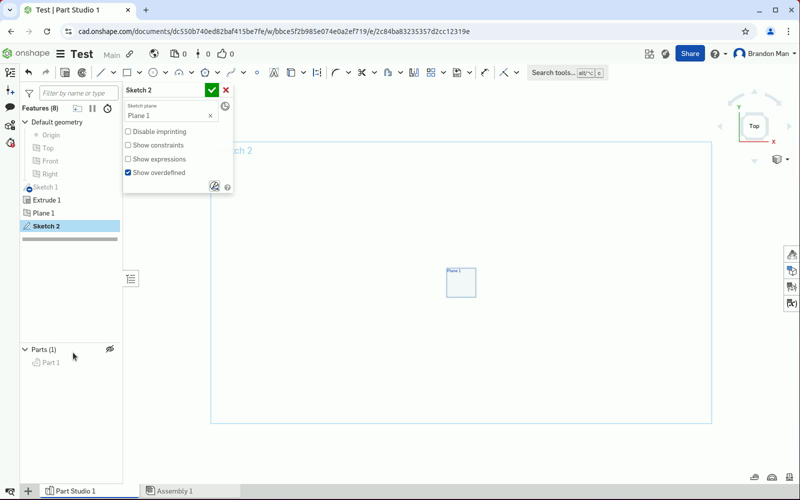
key(a)
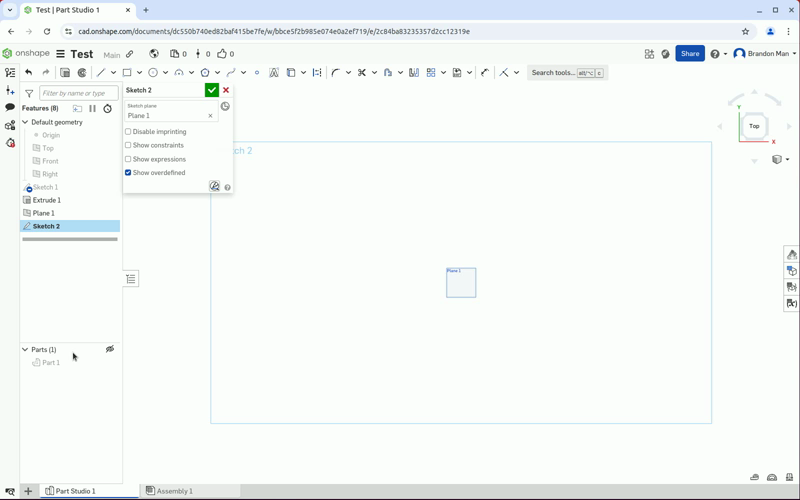
key_down(shift)
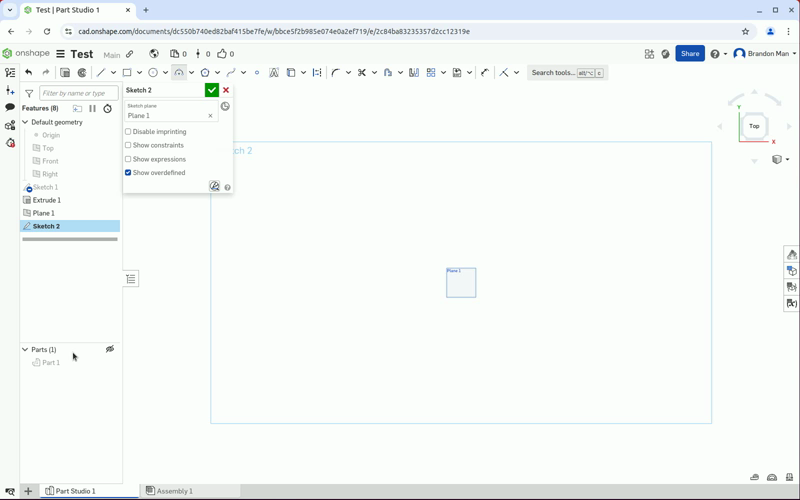
mouse_move(413, 282)
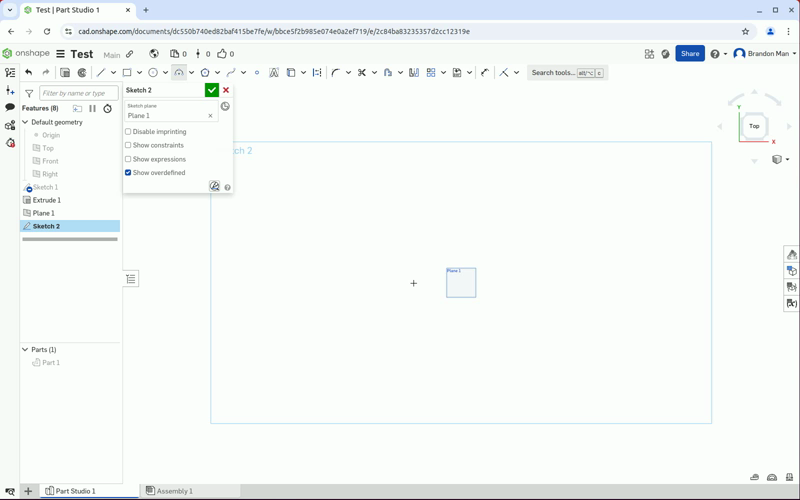
click(413, 282)
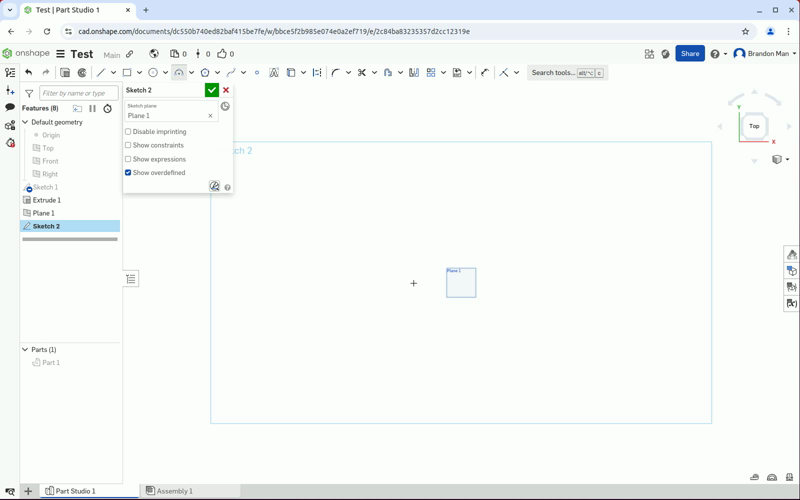
key_up(shift)
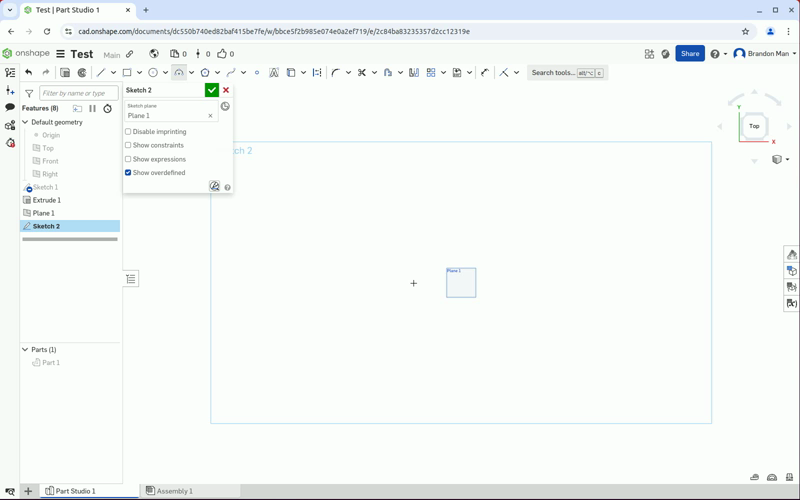
key_down(shift)
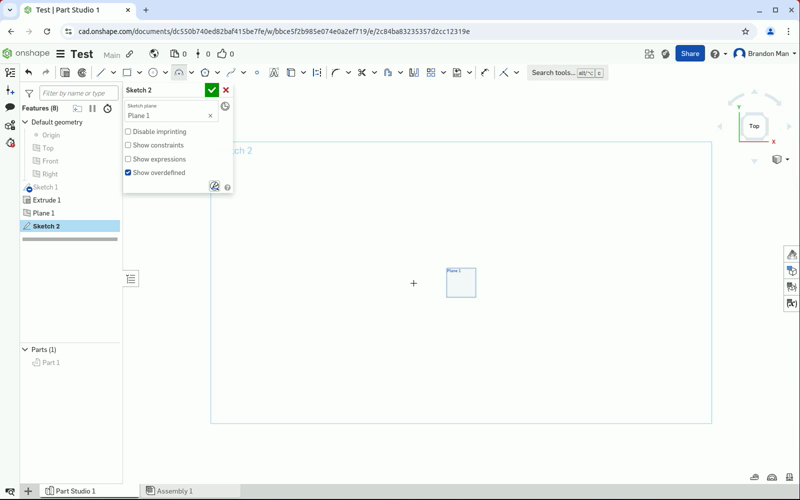
mouse_move(557, 282)
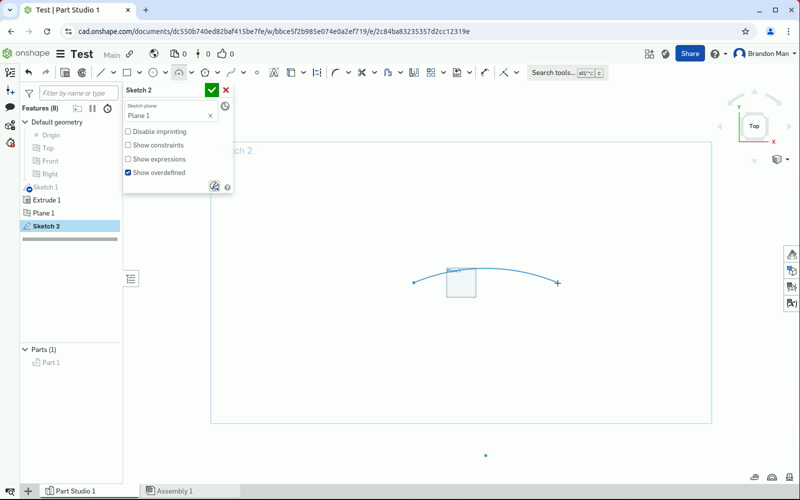
click(557, 282)
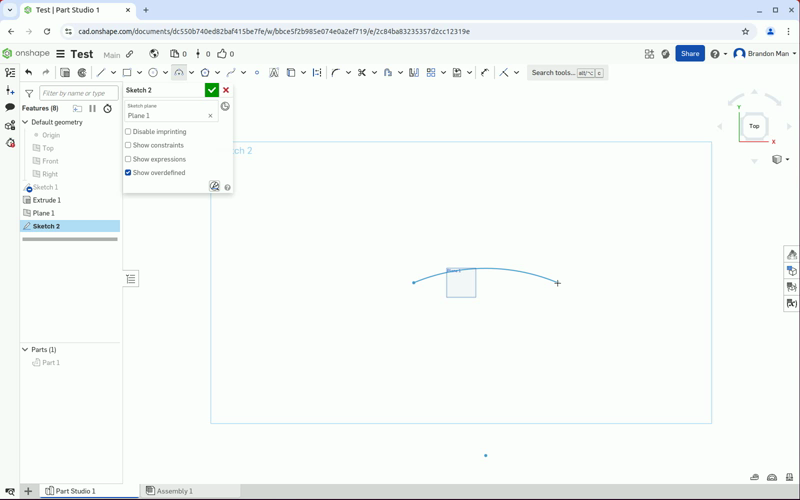
mouse_move(486, 321)
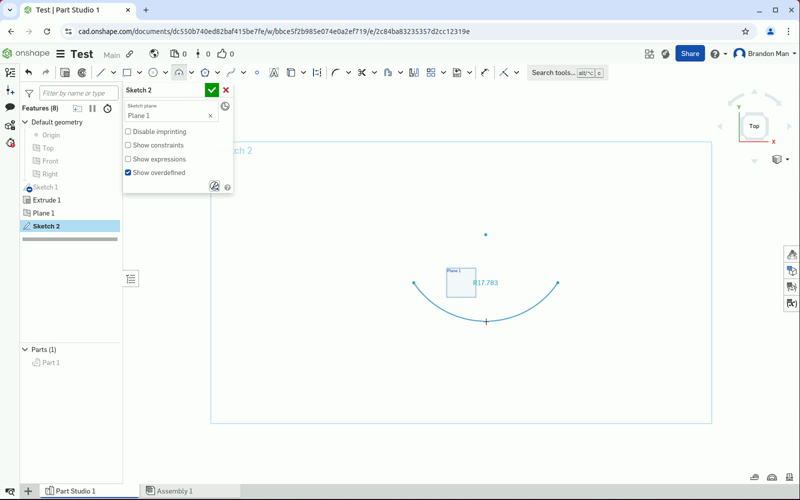
click(486, 321)
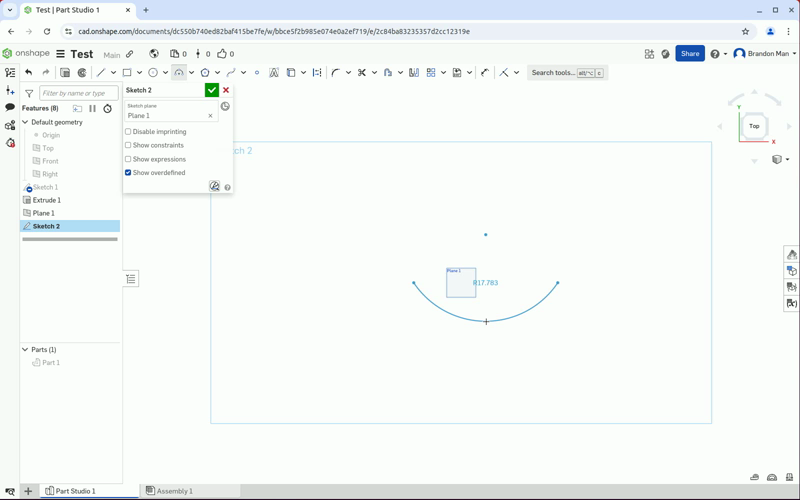
key_up(shift)
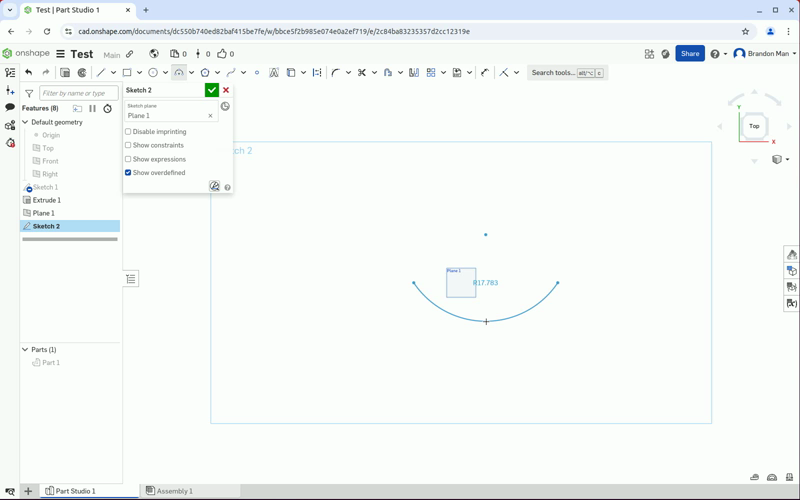
key(esc)
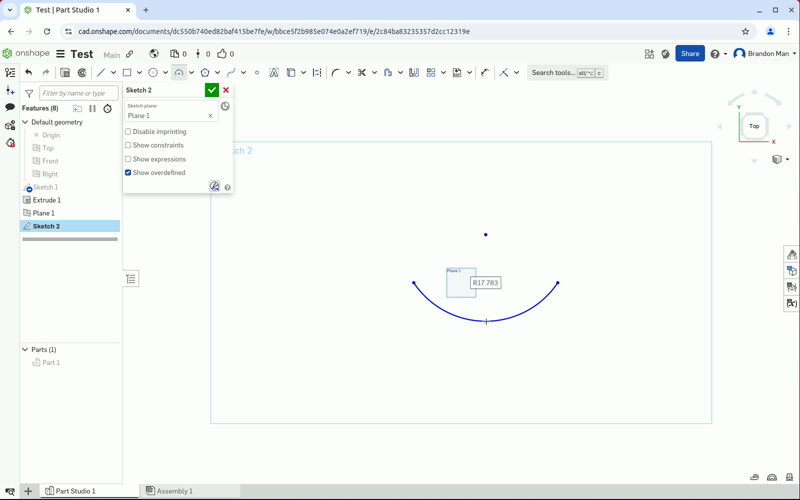
key(l)
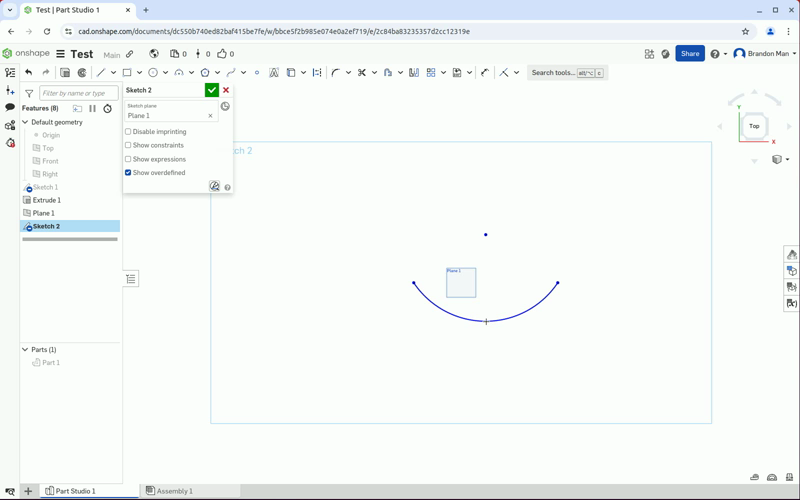
mouse_move(557, 282)
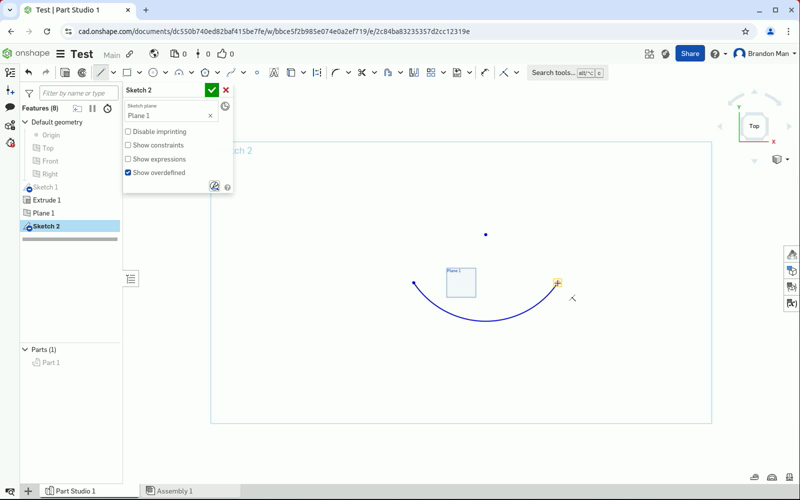
click(557, 282)
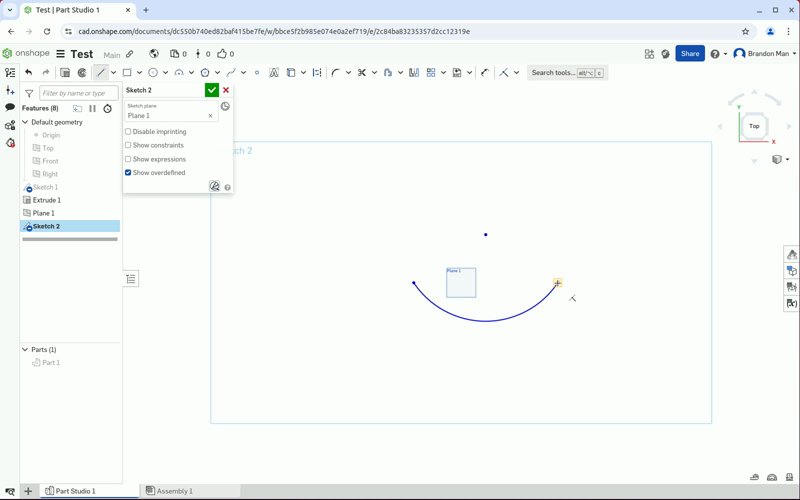
key_down(shift)
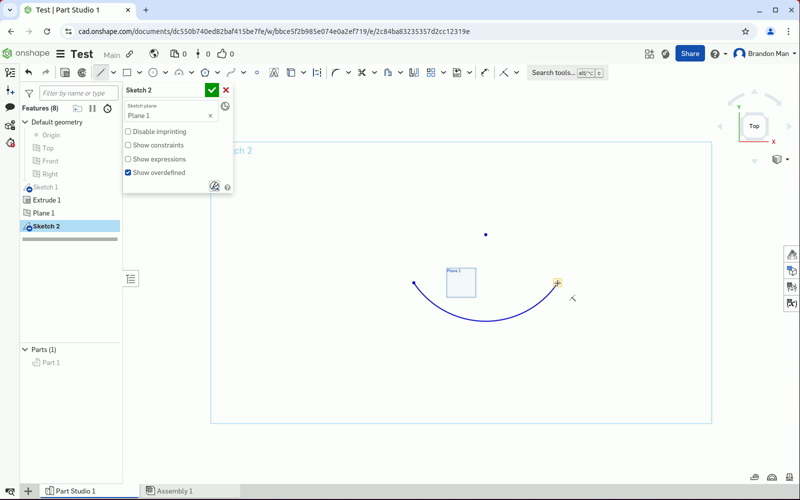
mouse_move(587, 282)
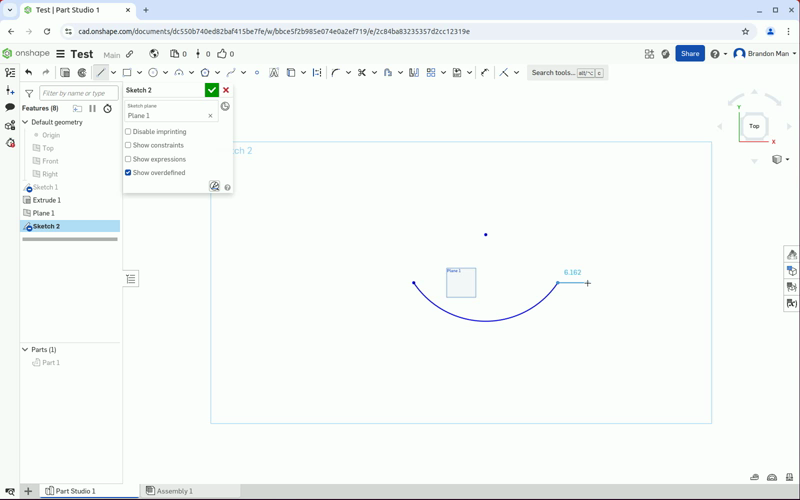
mouse_move(545, 282)
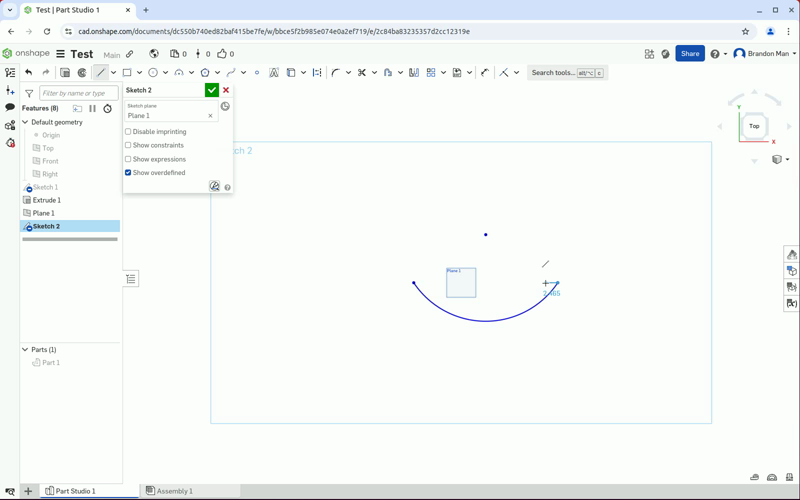
click(545, 282)
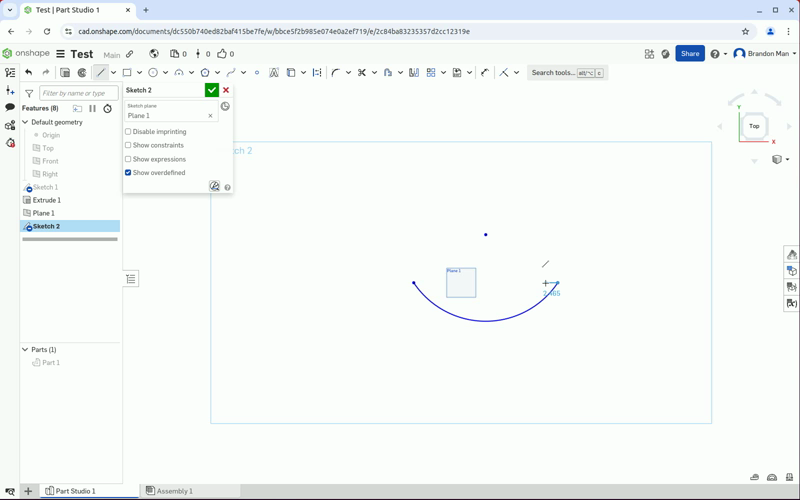
key_up(shift)
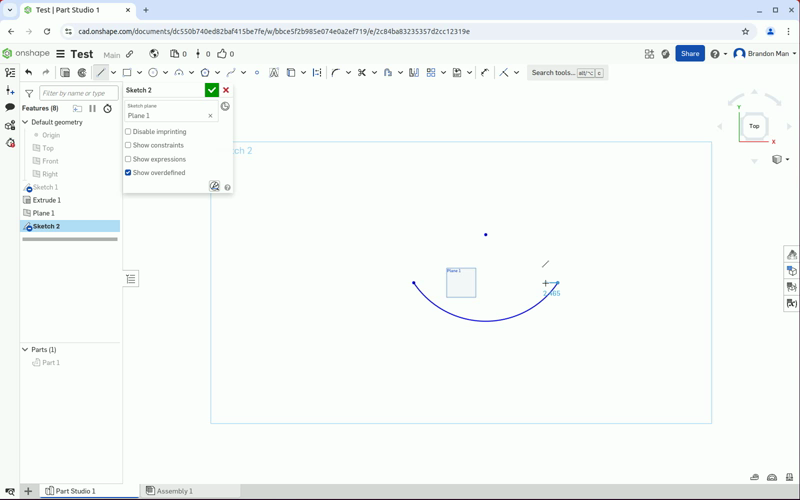
key(esc)
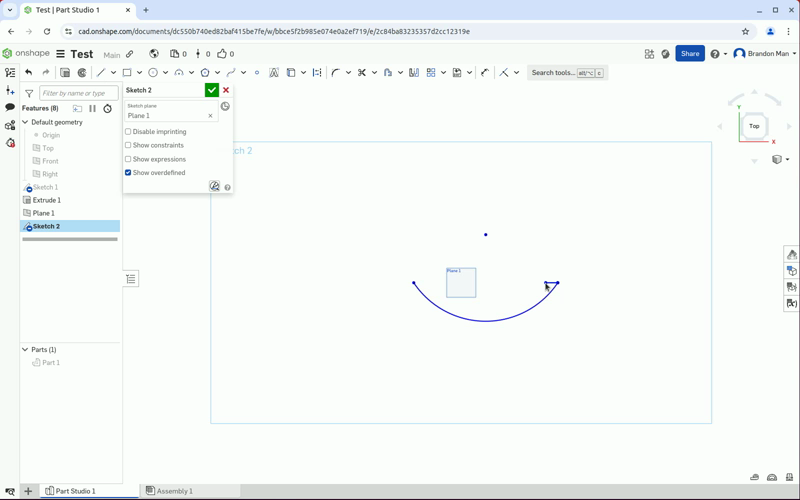
key(a)
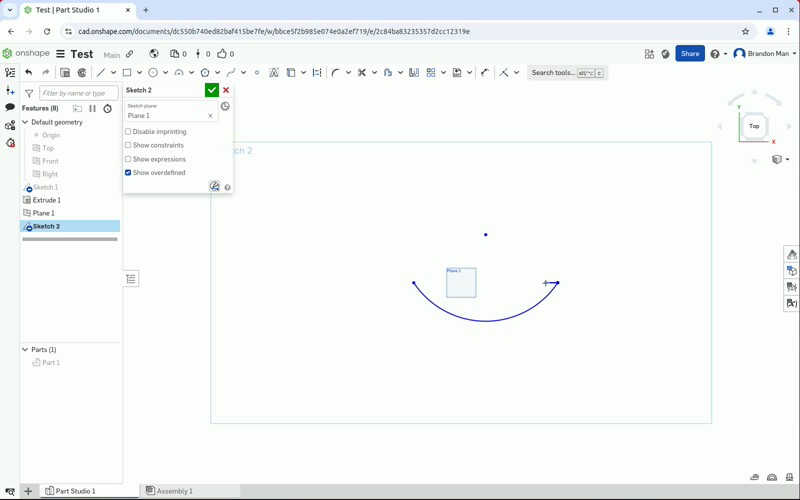
mouse_move(545, 282)
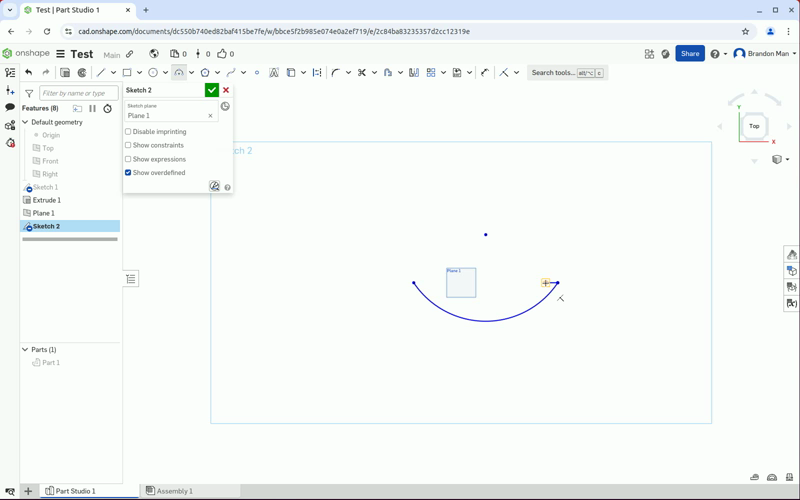
click(545, 282)
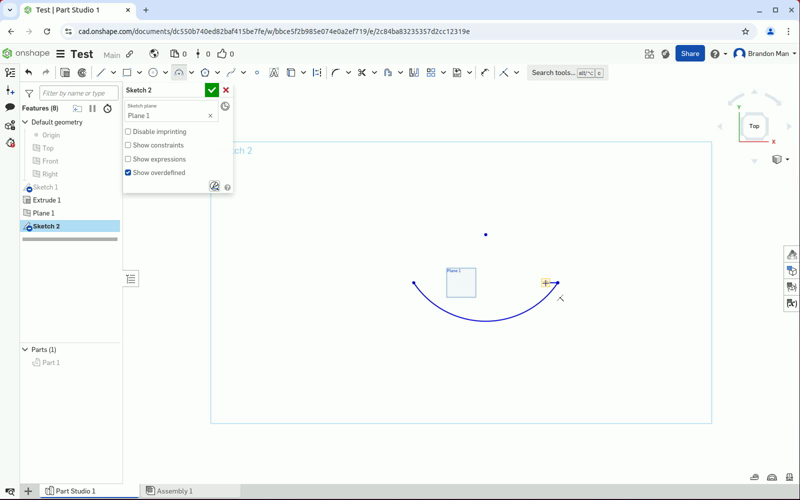
key_down(shift)
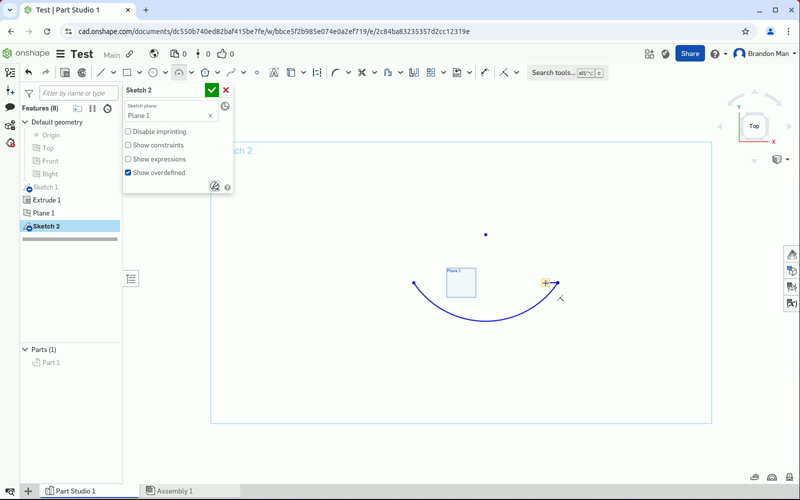
mouse_move(427, 282)
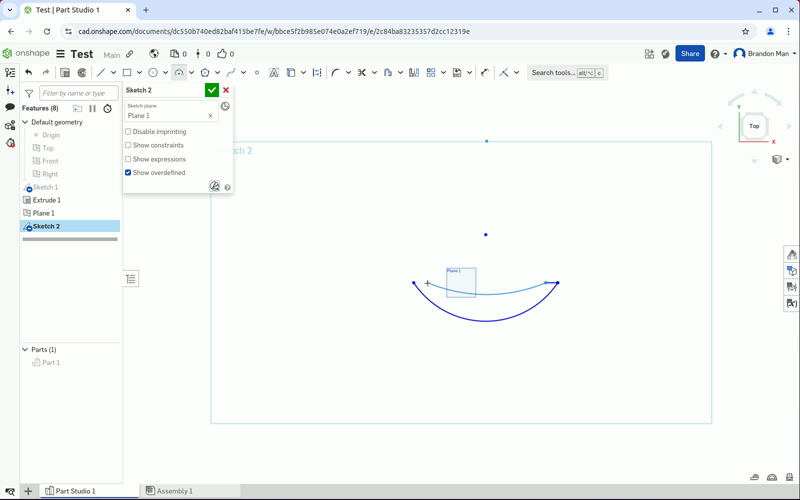
click(427, 282)
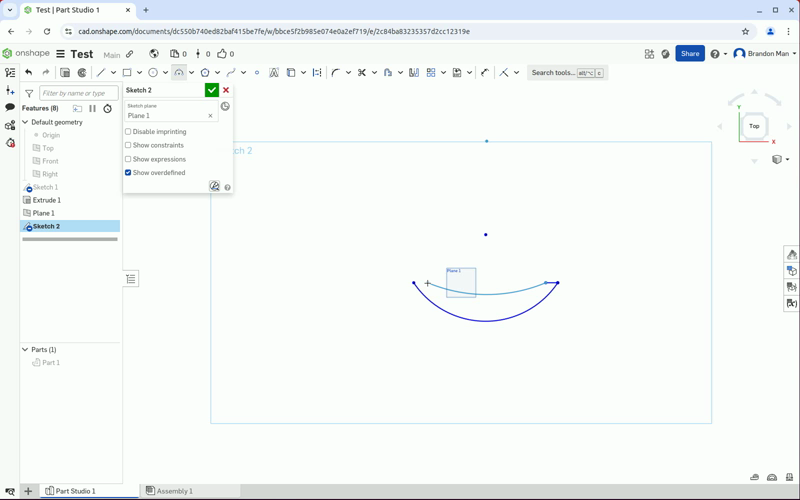
mouse_move(486, 311)
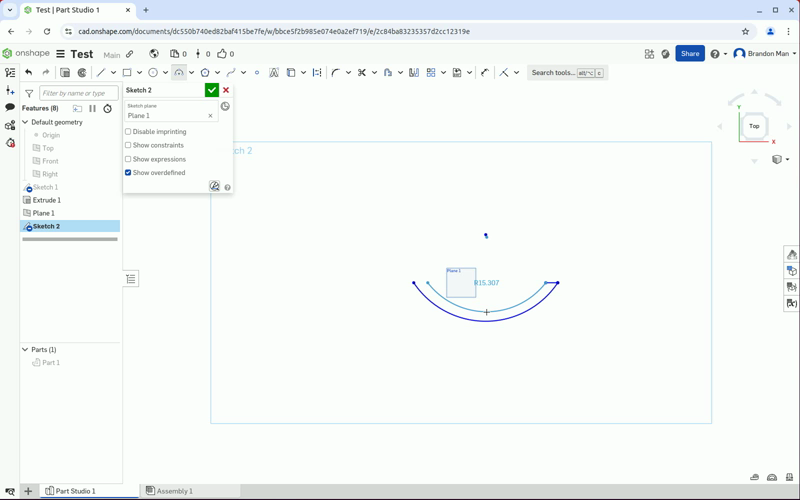
click(486, 311)
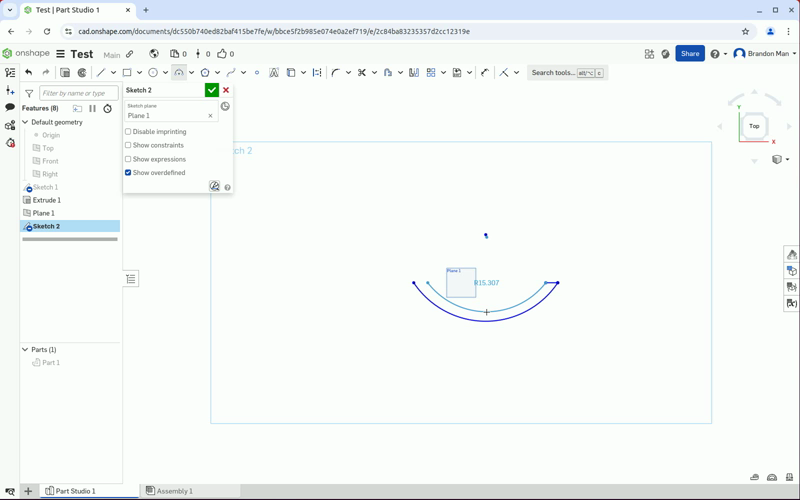
key_up(shift)
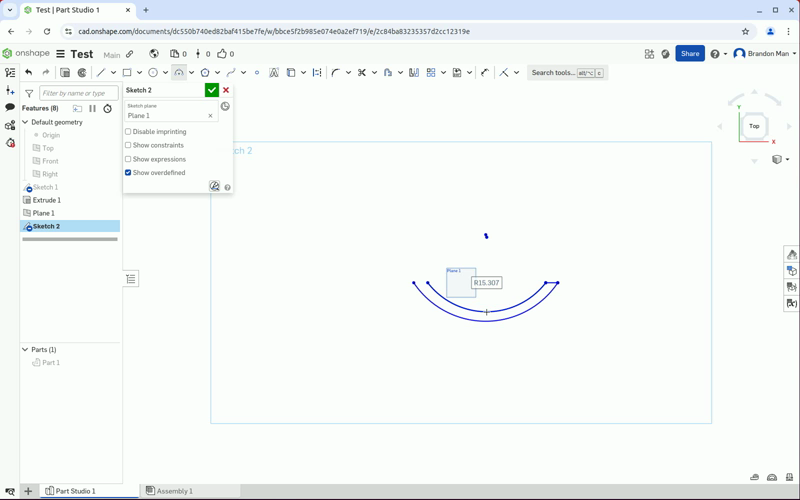
key(esc)
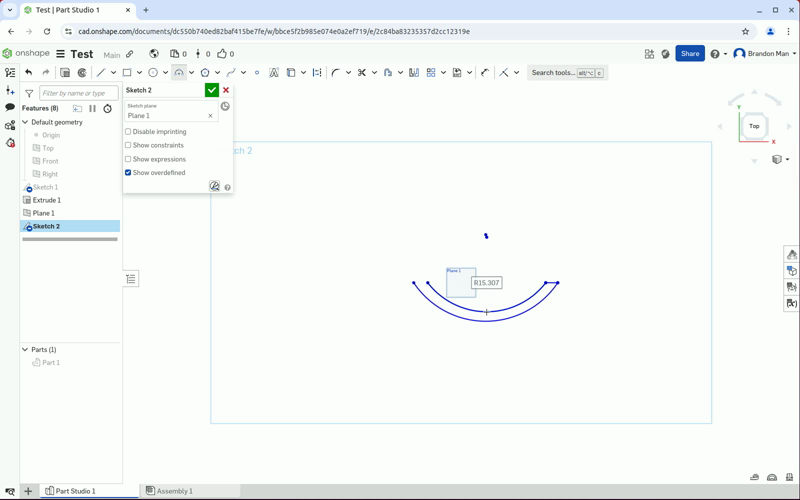
key(l)
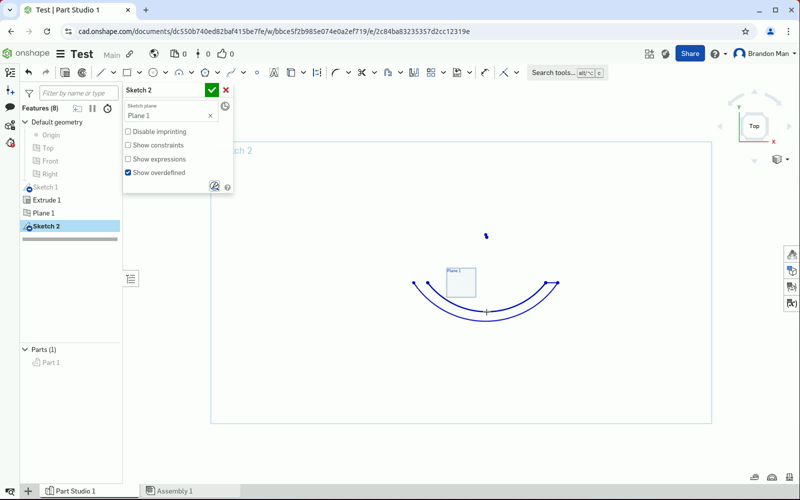
mouse_move(427, 282)
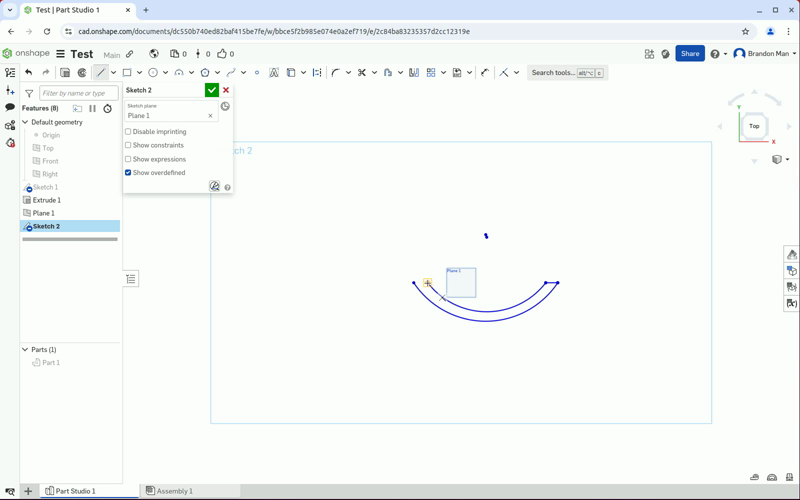
click(427, 282)
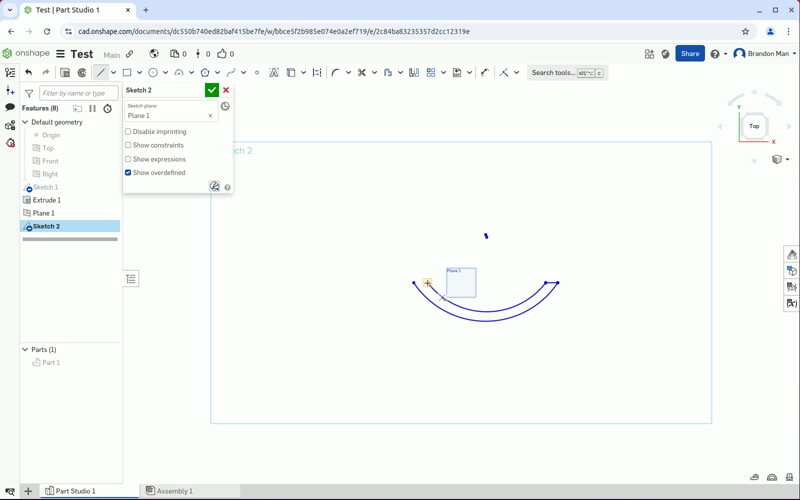
mouse_move(457, 282)
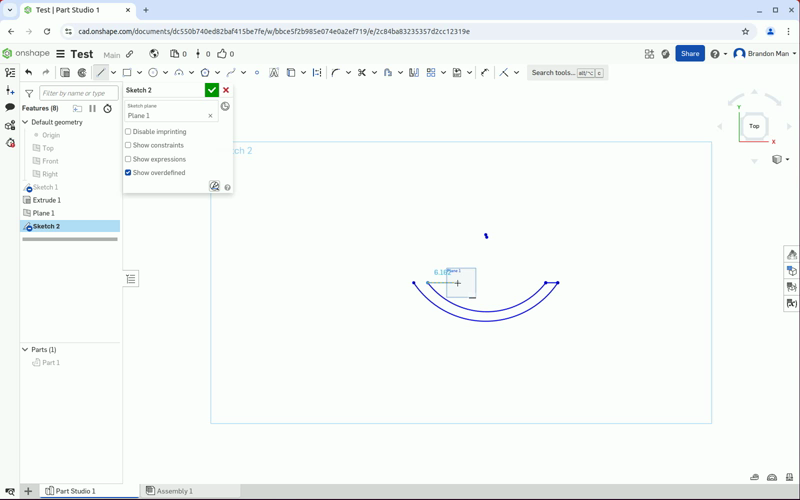
key_down(shift)
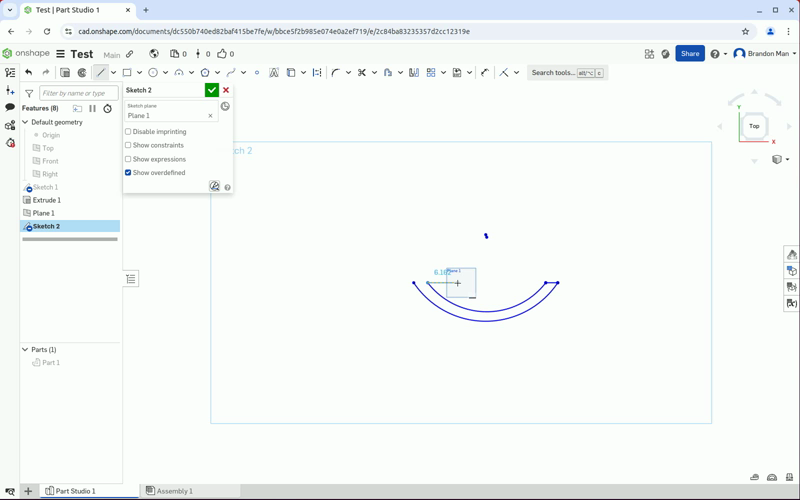
mouse_move(413, 282)
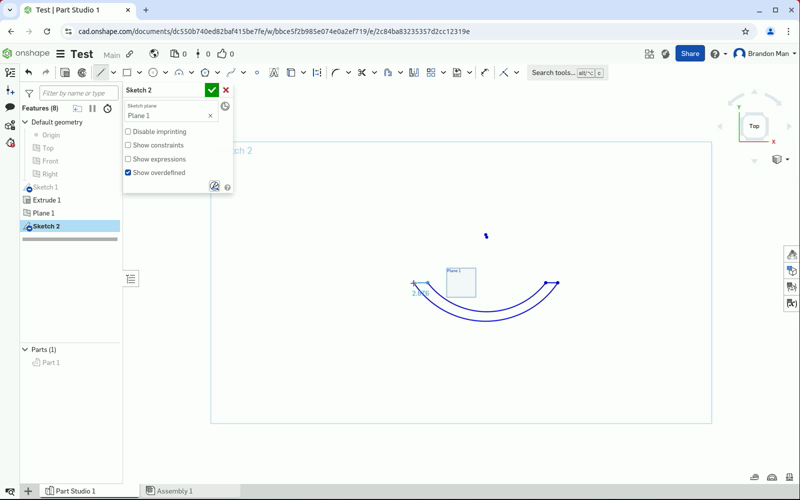
key_up(shift)
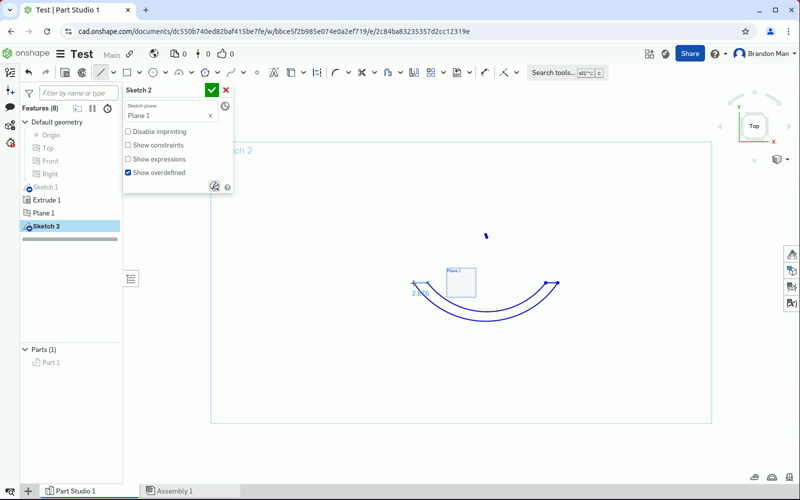
click(413, 282)
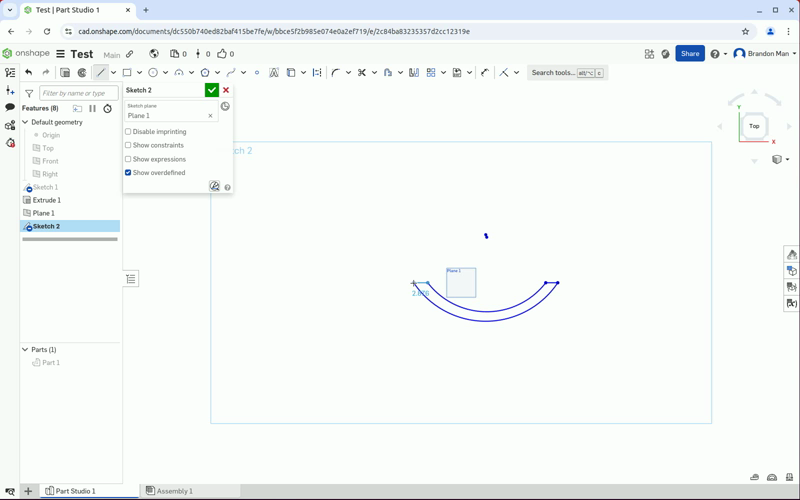
key(esc)
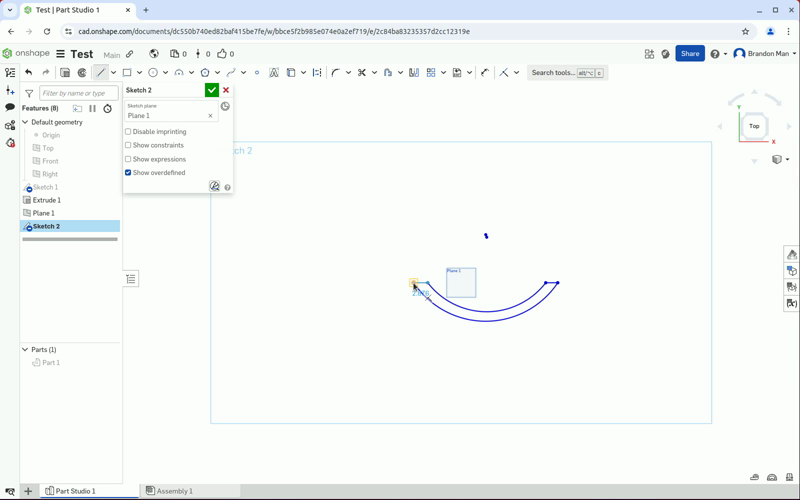
mouse_move(542, 290)
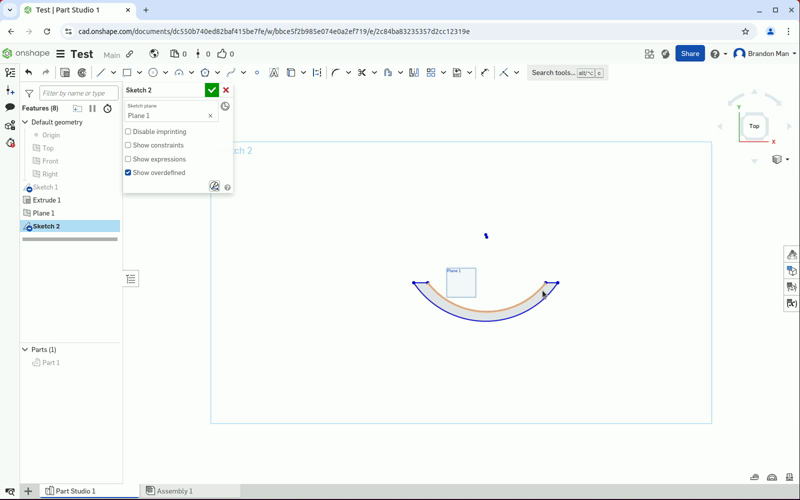
scroll(6)
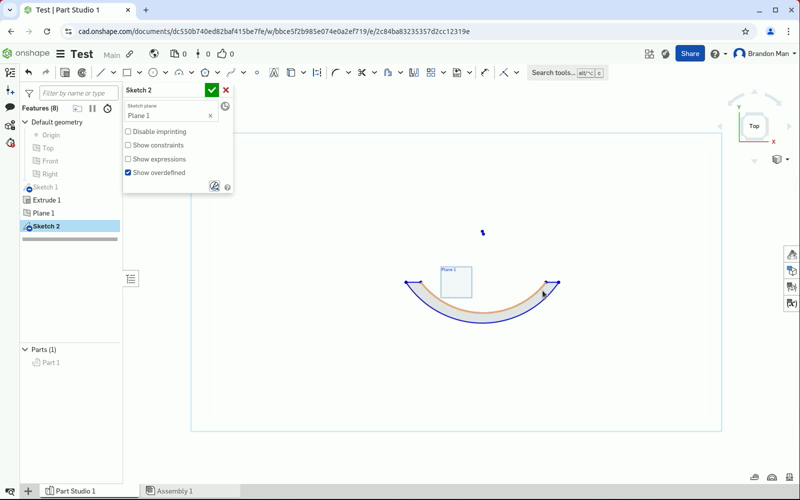
scroll(6)
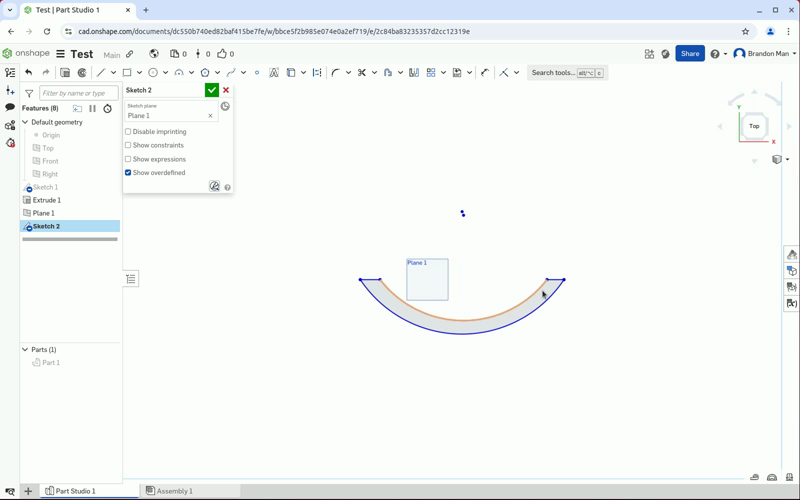
scroll(6)
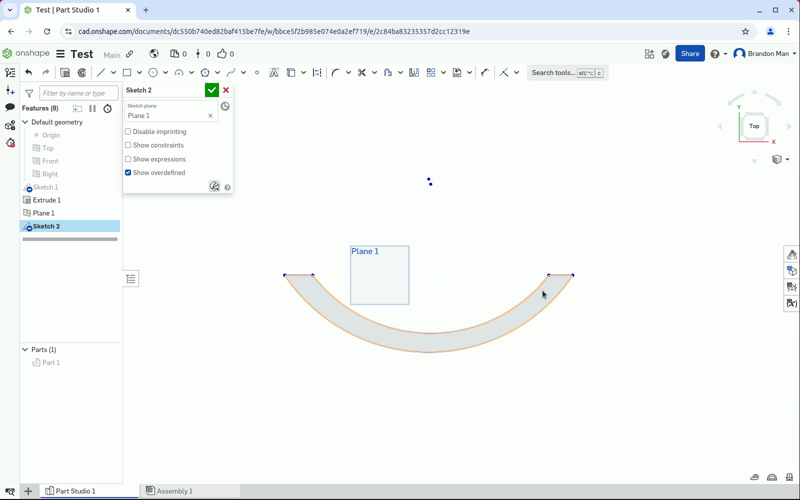
scroll(6)
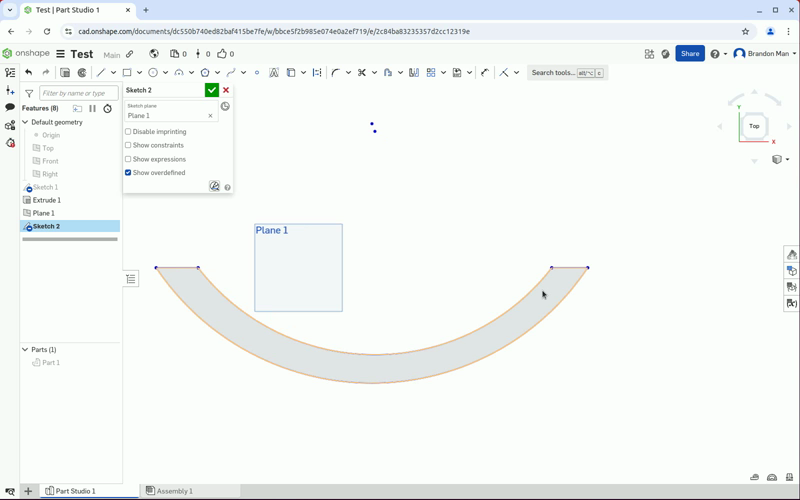
scroll(6)
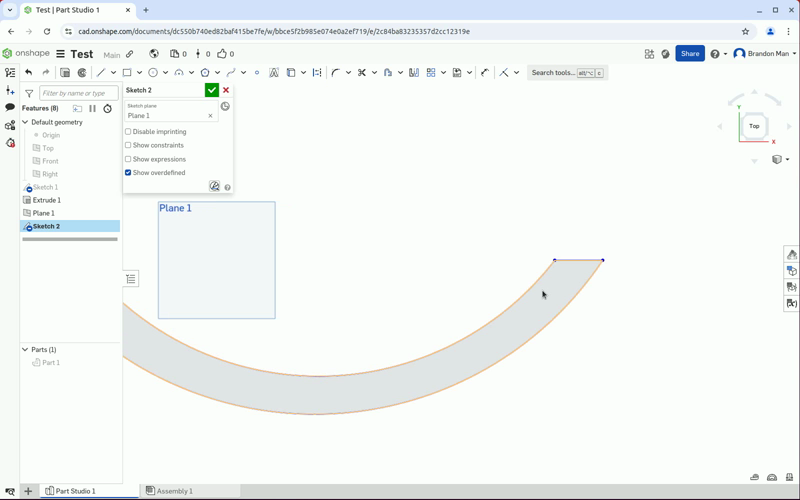
scroll(6)
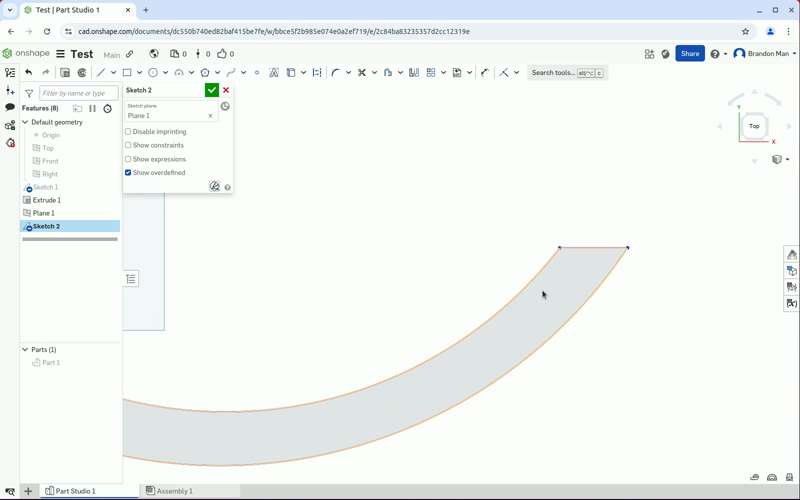
scroll(6)
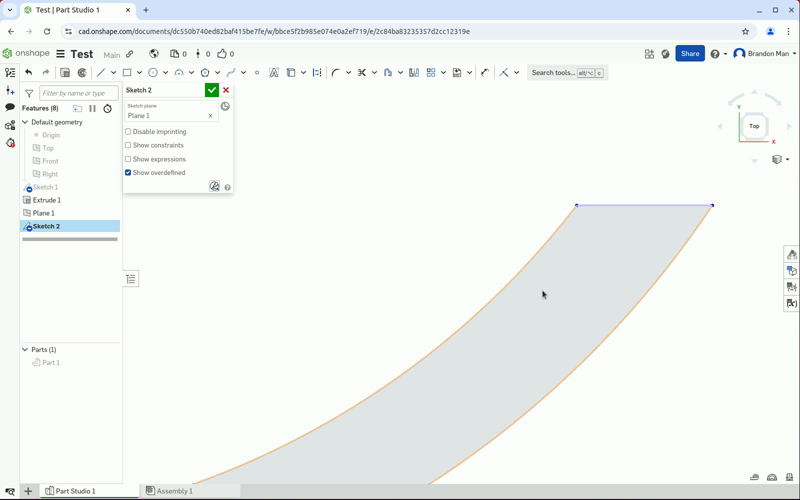
click(542, 290)
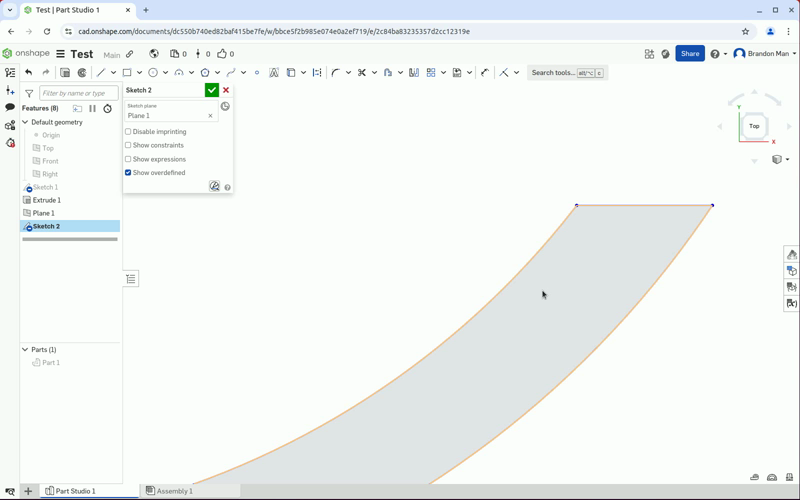
scroll(-6)
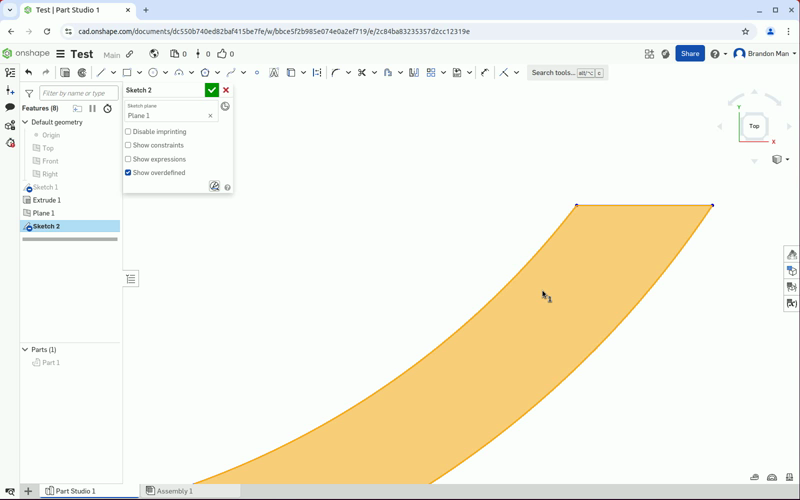
scroll(-6)
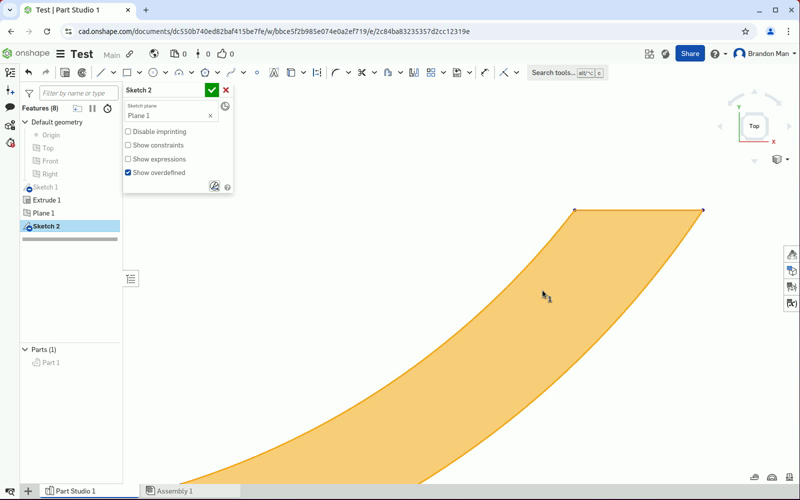
scroll(-6)
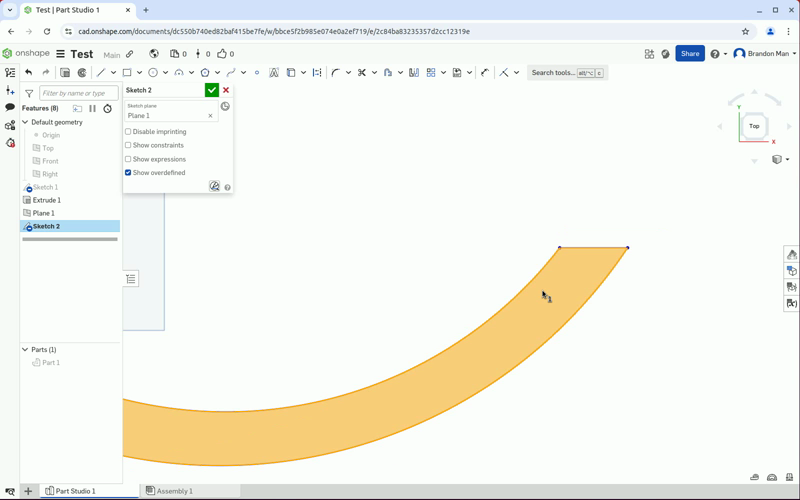
scroll(-6)
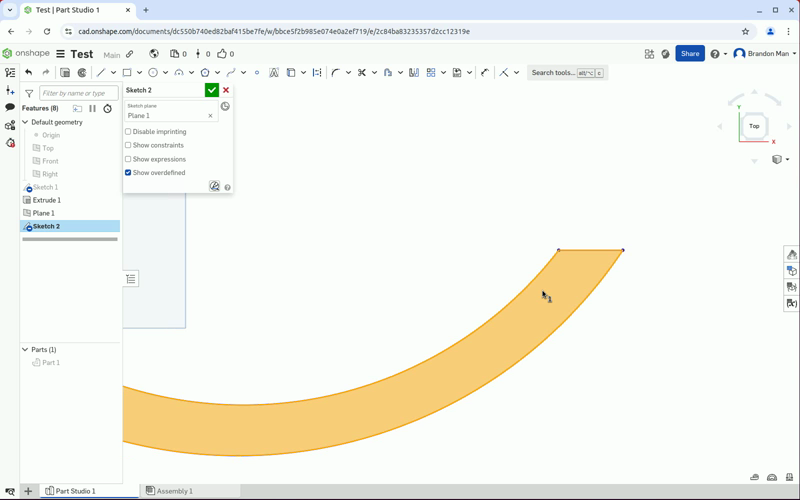
scroll(-6)
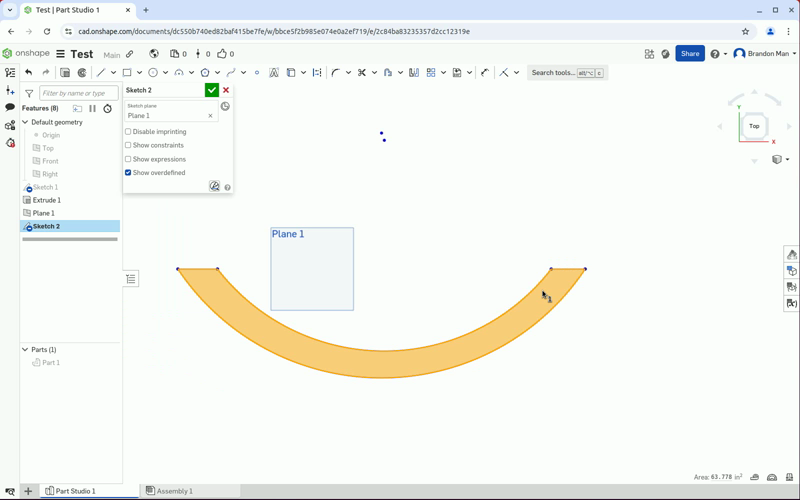
scroll(-6)
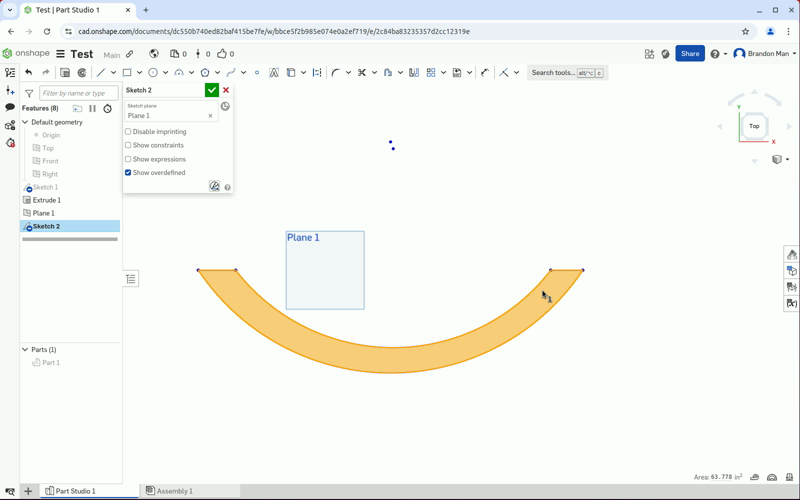
scroll(-6)
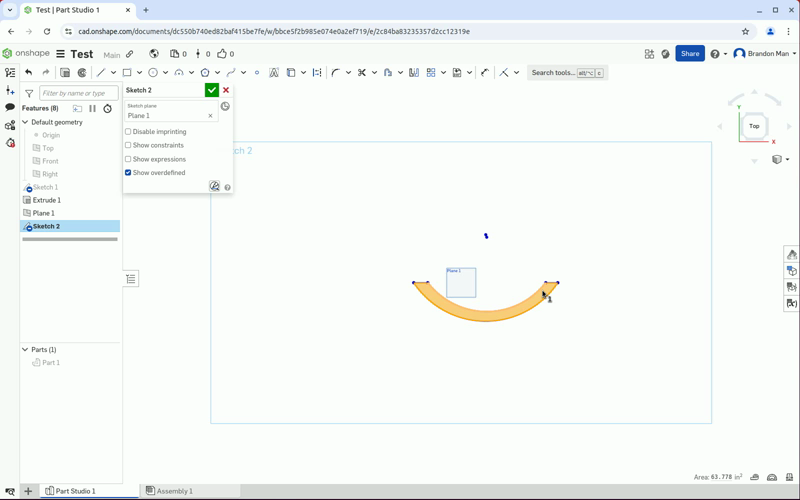
mouse_move(73, 352)
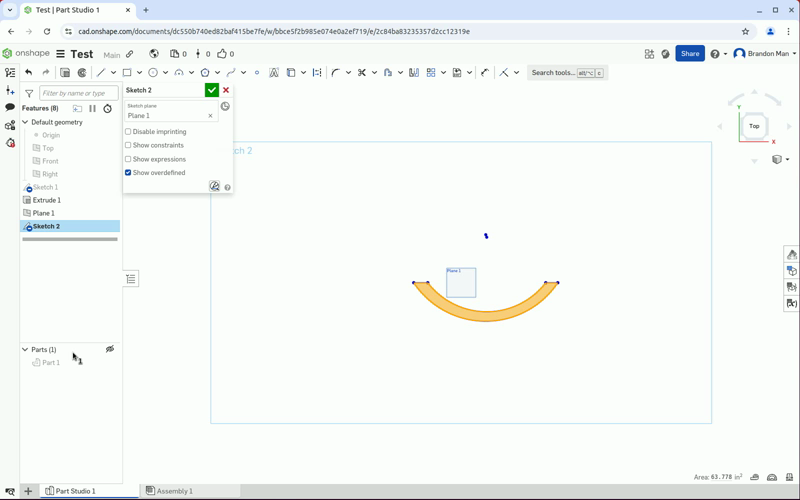
key(shift+y)
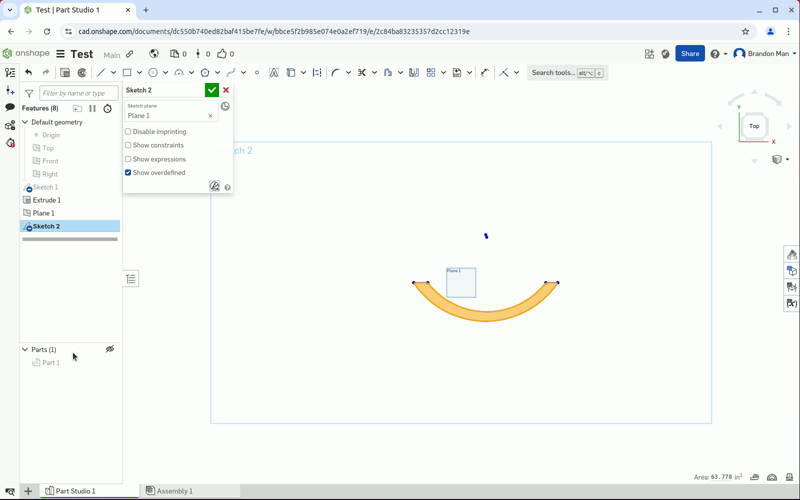
key(shift+e)
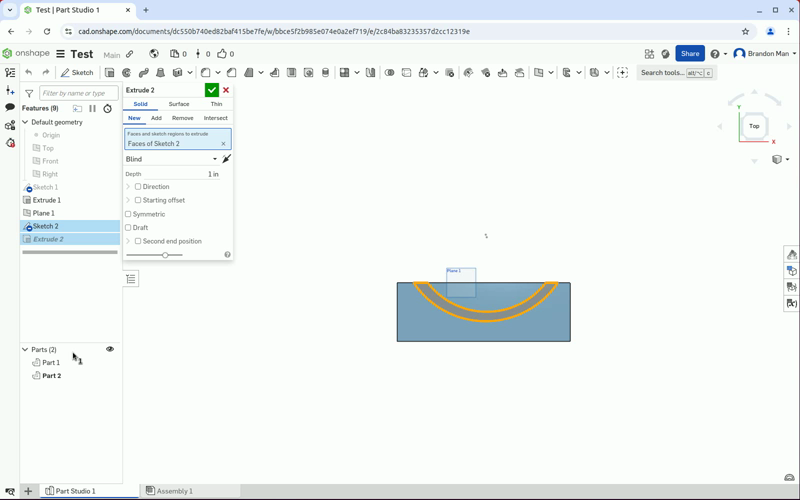
mouse_move(143, 106)
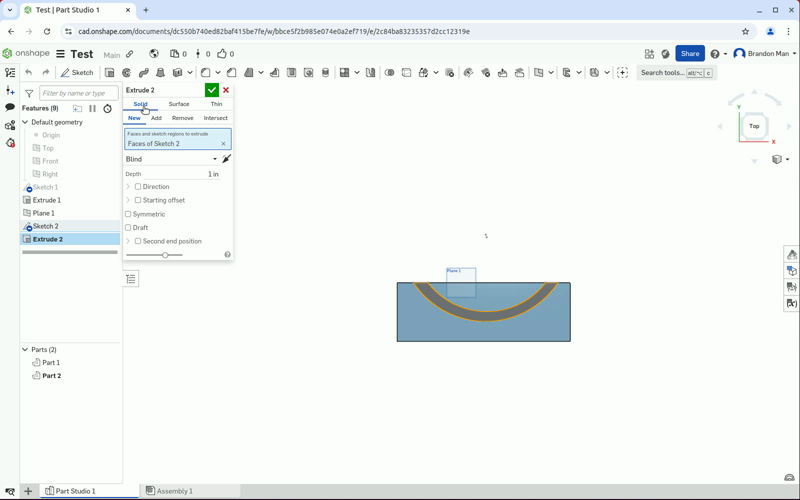
click(143, 106)
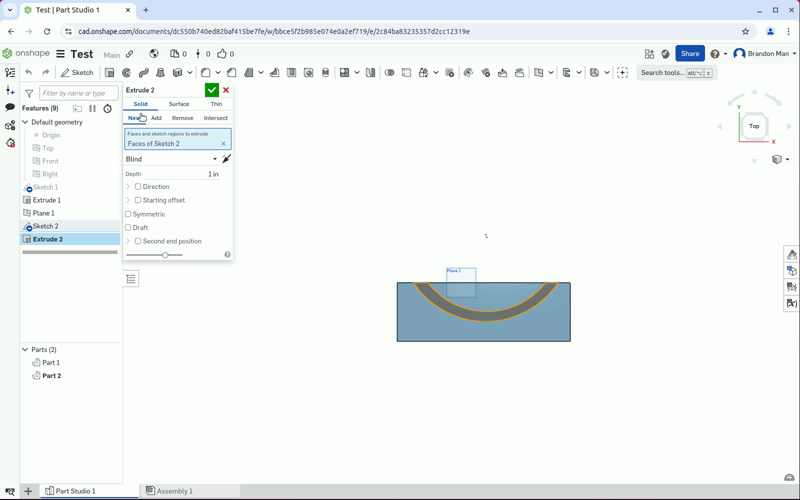
mouse_move(137, 120)
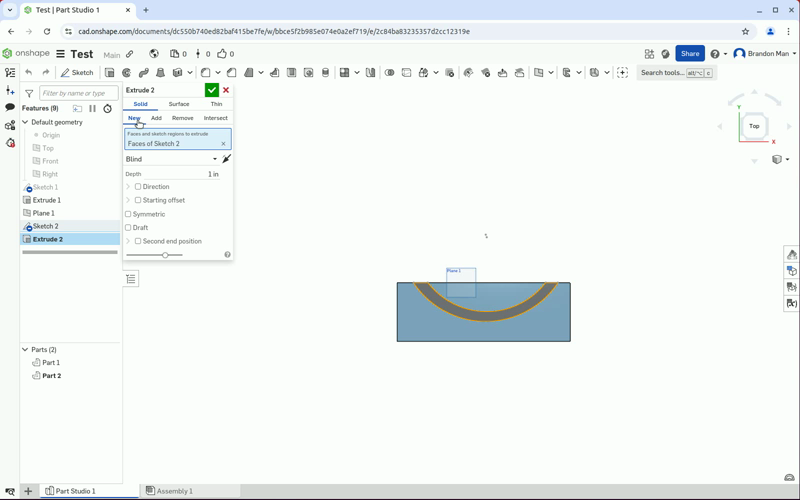
click(137, 120)
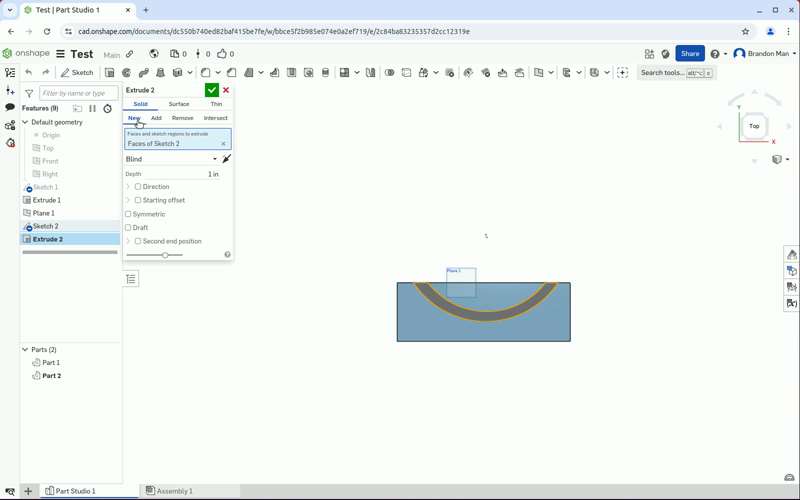
key(tab, 4)
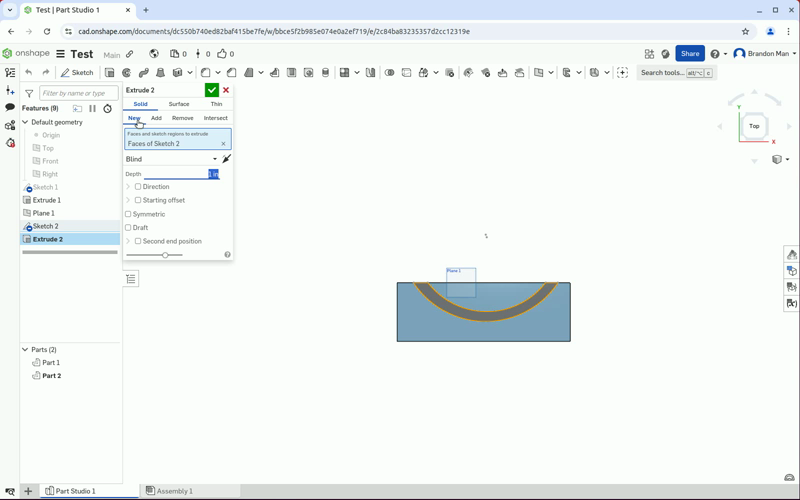
text(-30.811)
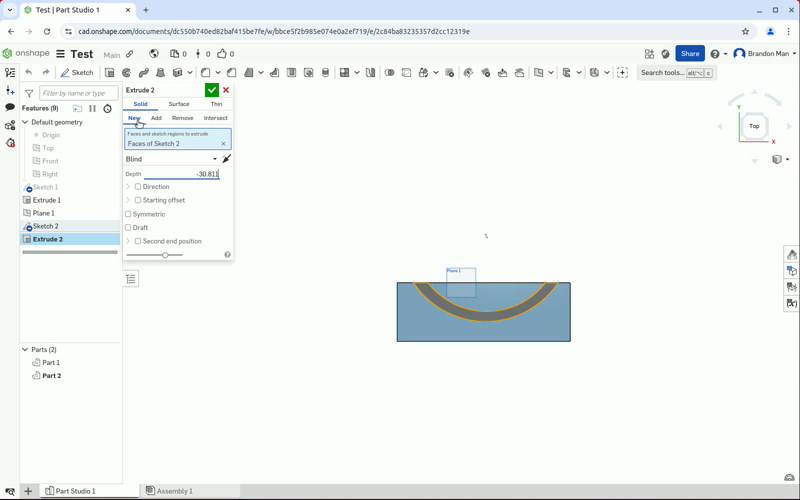
key(enter)
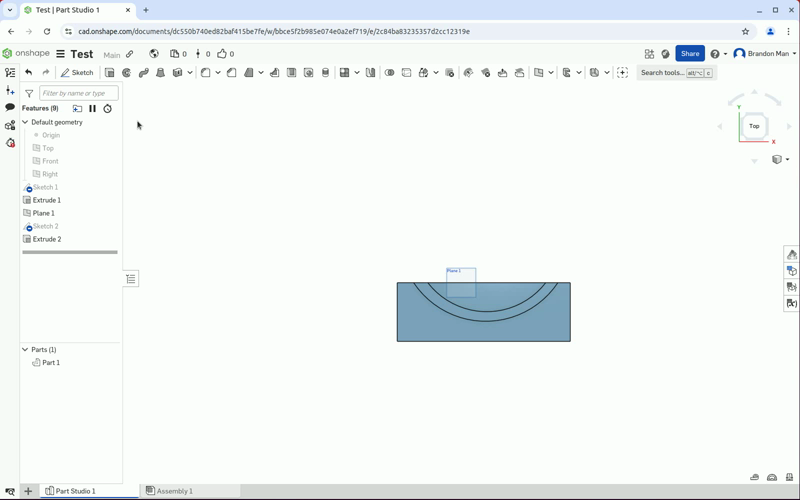
key(shift+h)
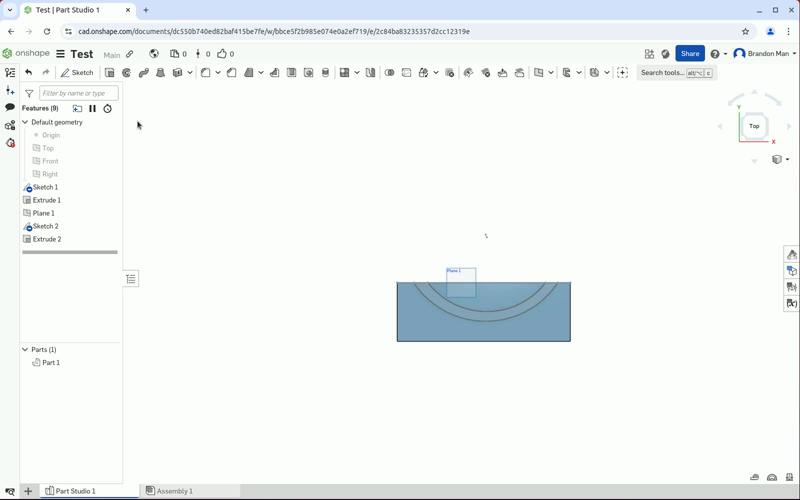
key(shift+h)
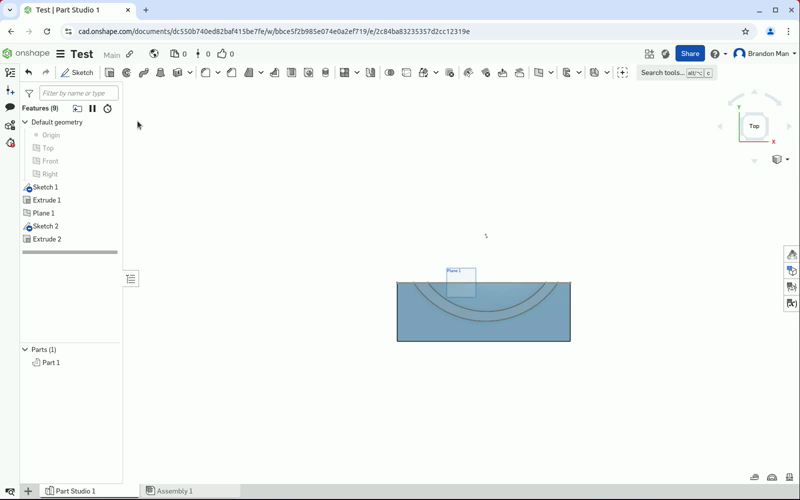
key(shift+7)
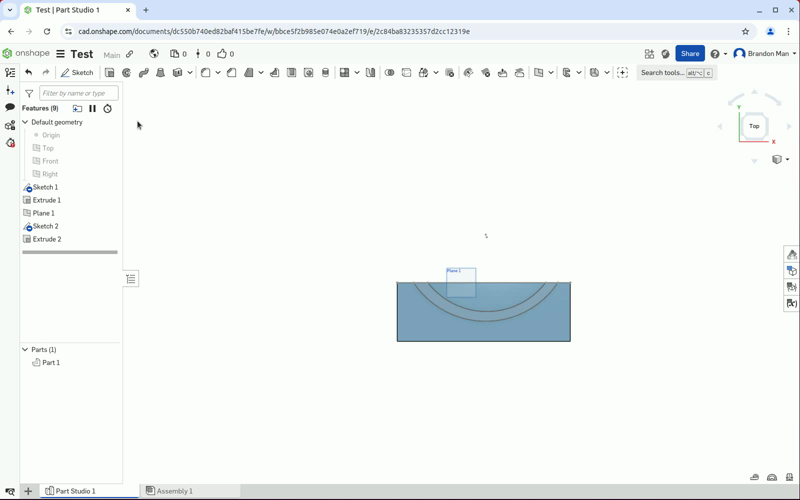
key(up, 3)
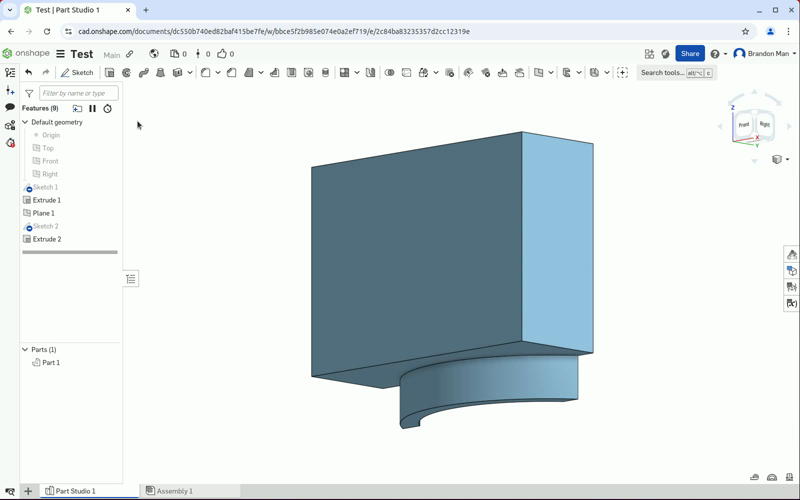
key(left, 3)
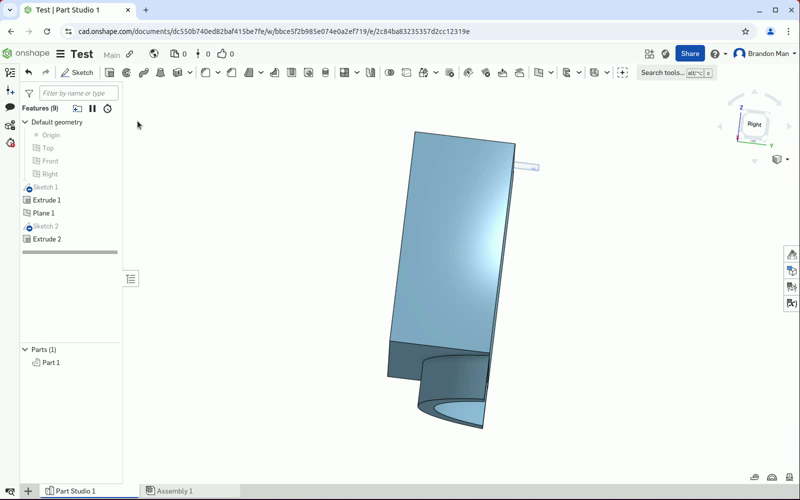
key(right, 3)
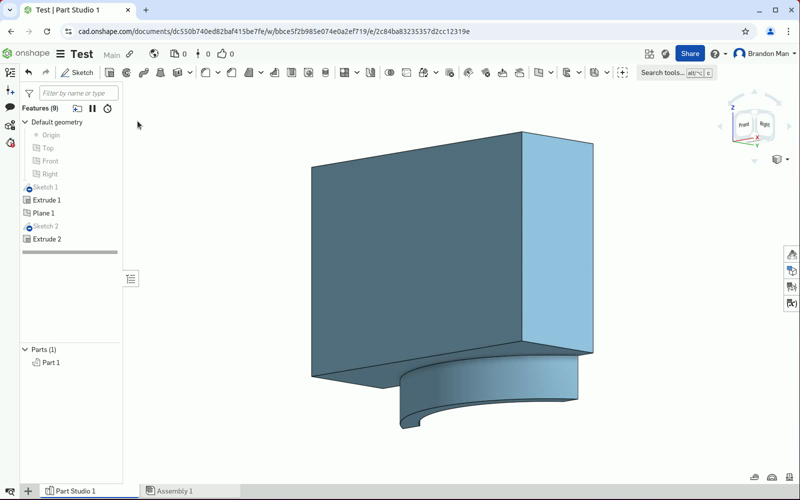
key(down, 3)
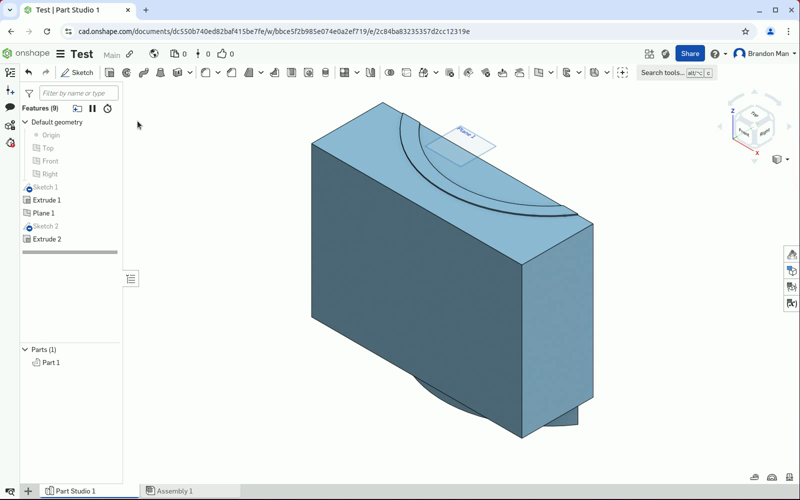
mouse_move(73, 189)
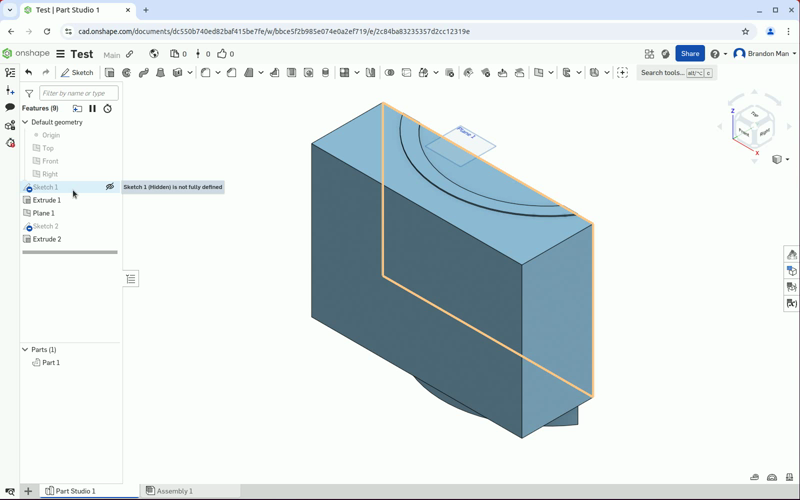
click(73, 189)